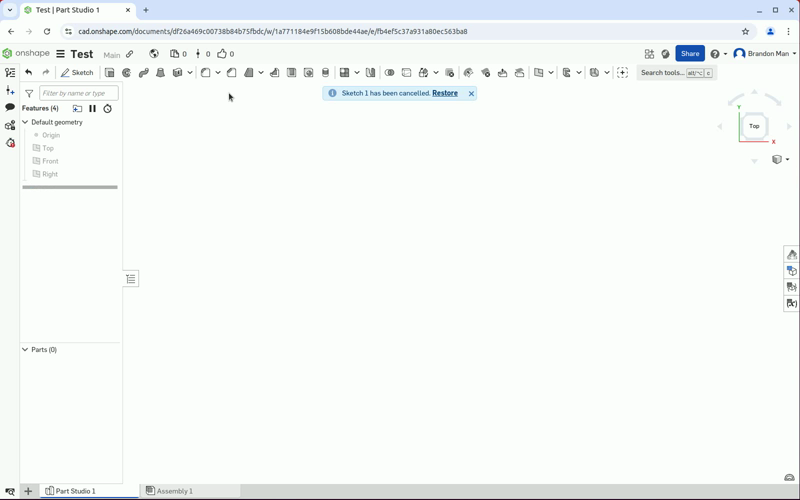
key(shift+h)
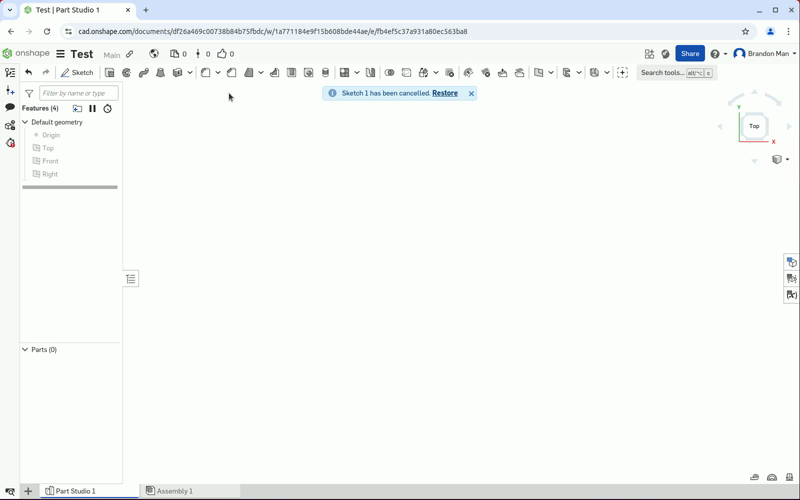
mouse_move(73, 352)
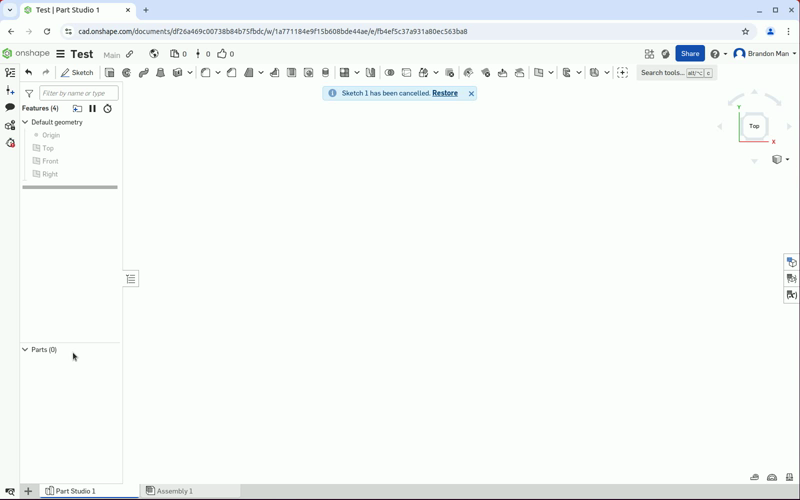
key(y)
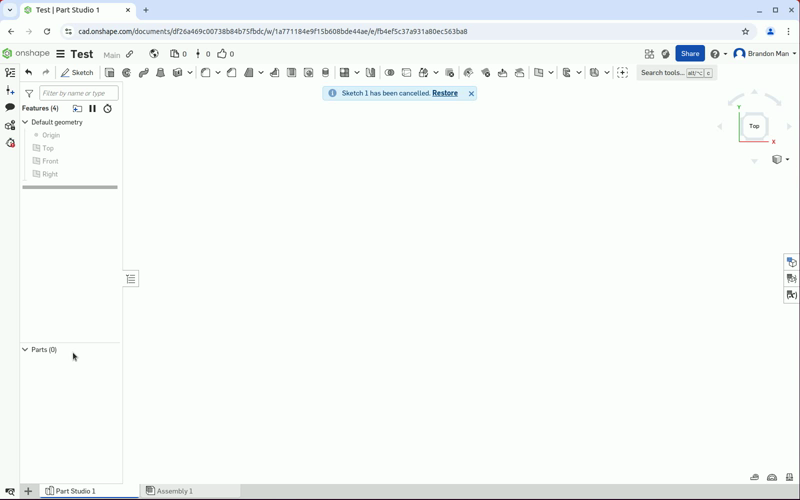
key(shift+p)
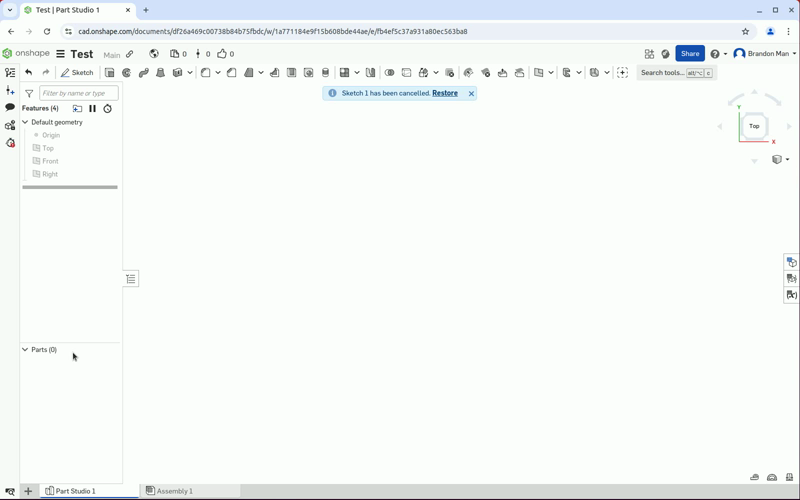
key(space)
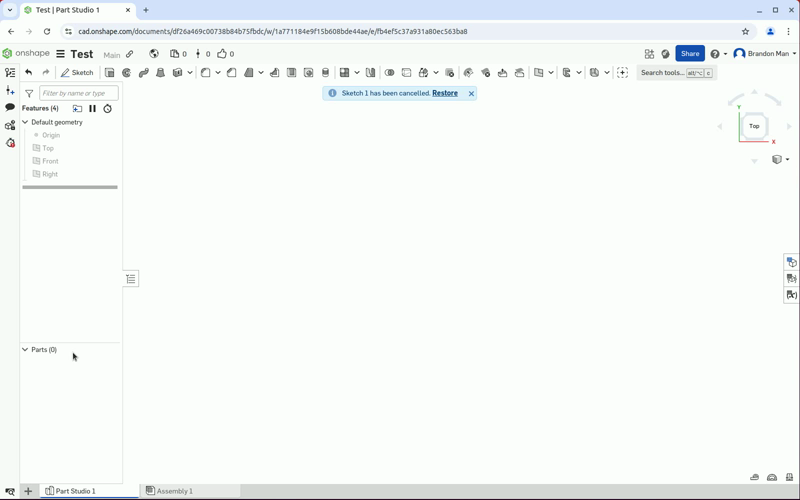
key_down(shift)
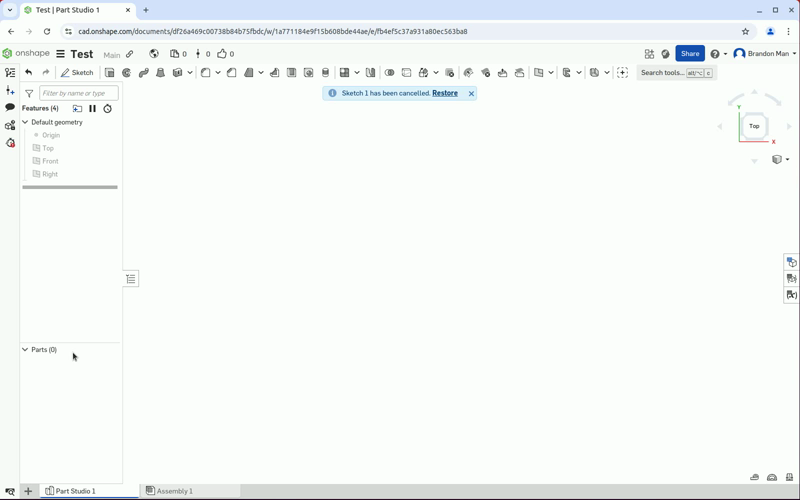
key(up)
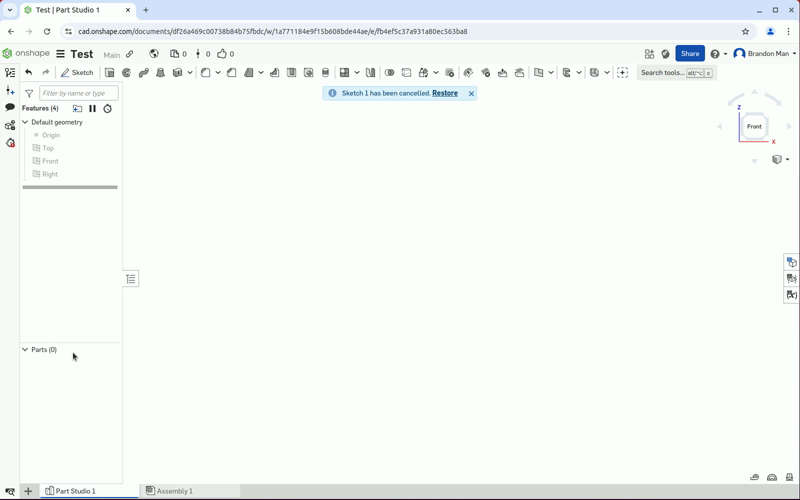
key_up(shift)
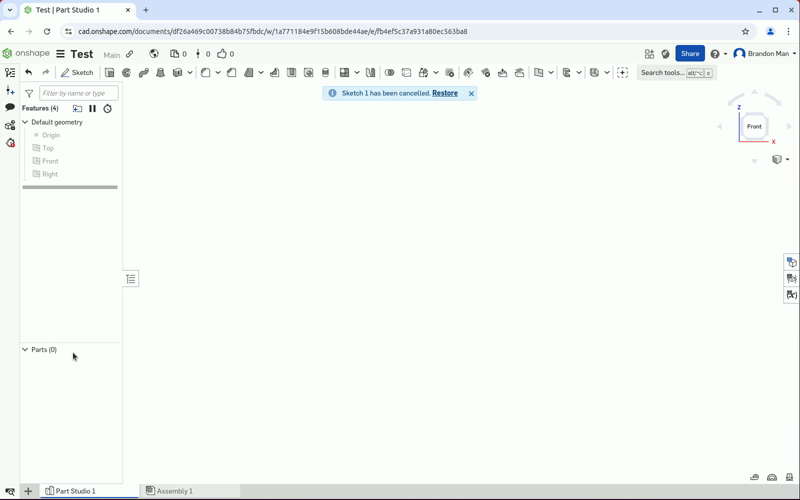
mouse_move(73, 352)
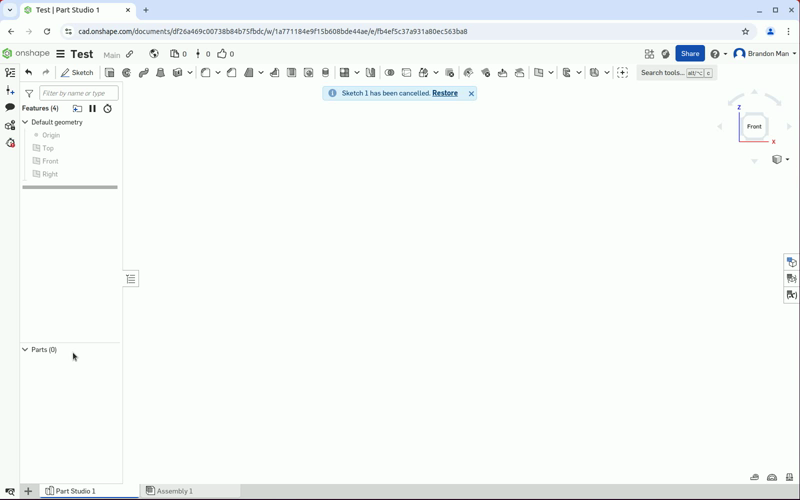
key(shift+y)
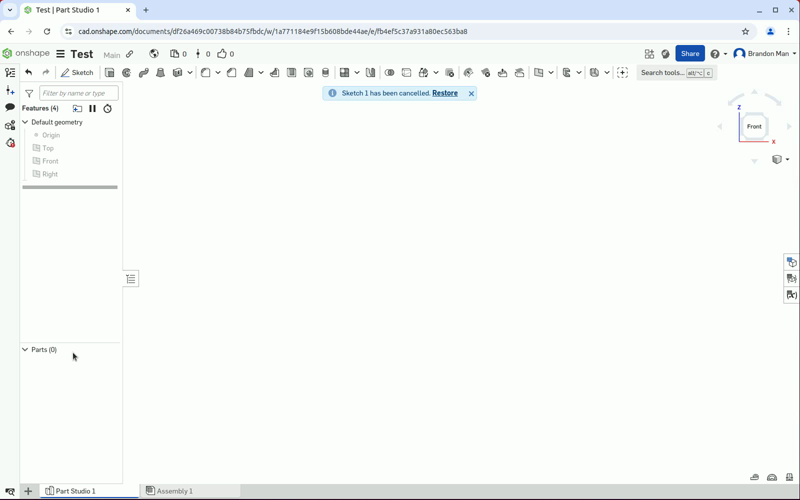
key(shift+s)
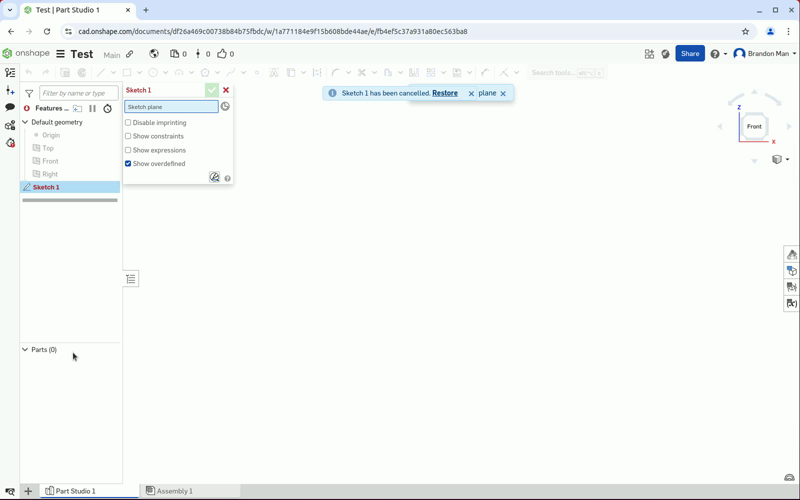
mouse_move(73, 163)
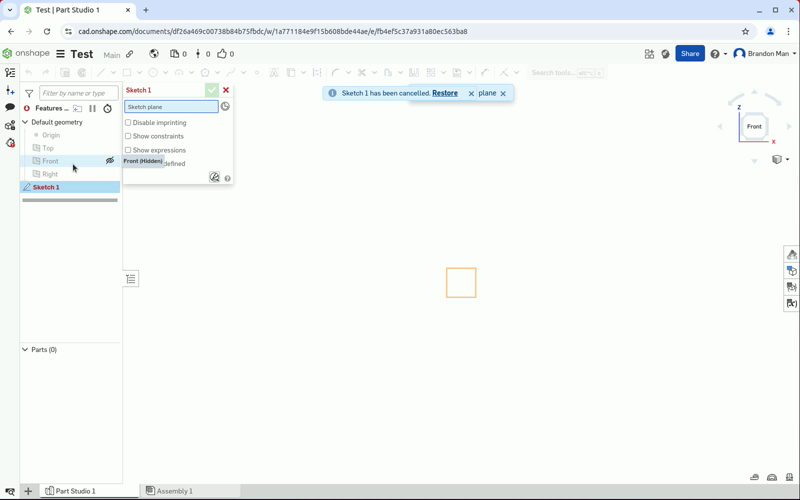
click(73, 163)
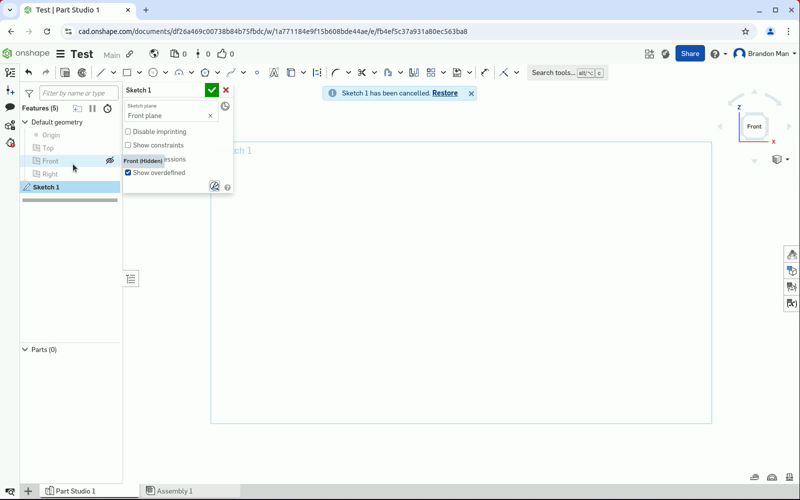
mouse_move(73, 352)
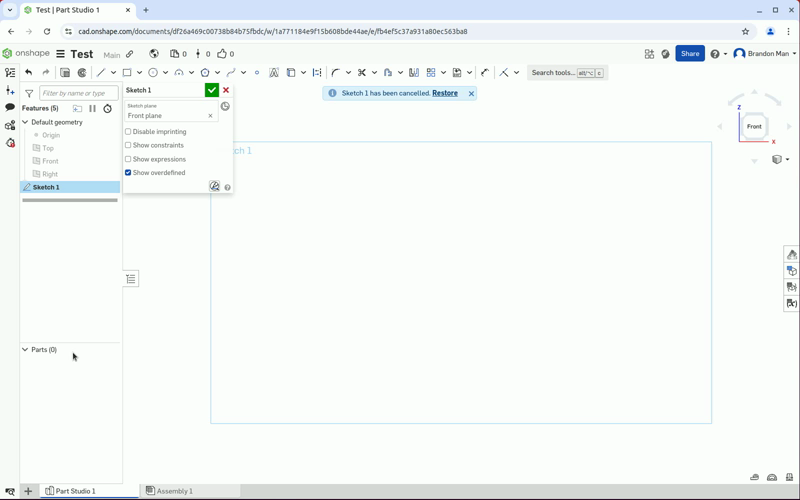
key(y)
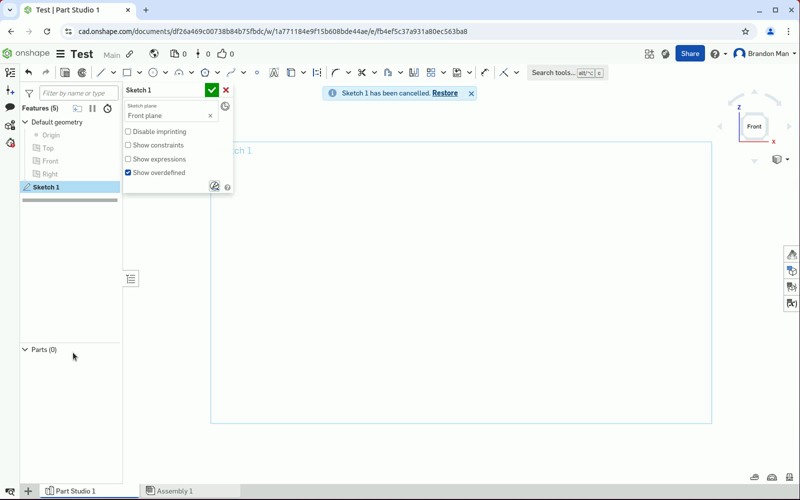
key(l)
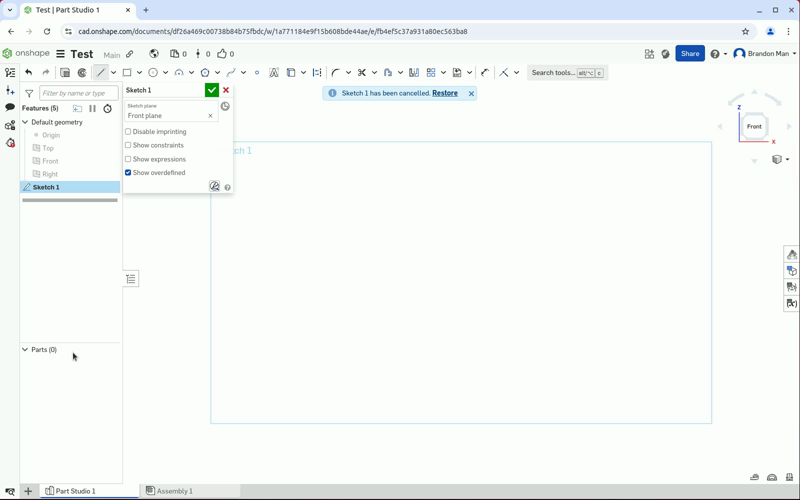
key_down(shift)
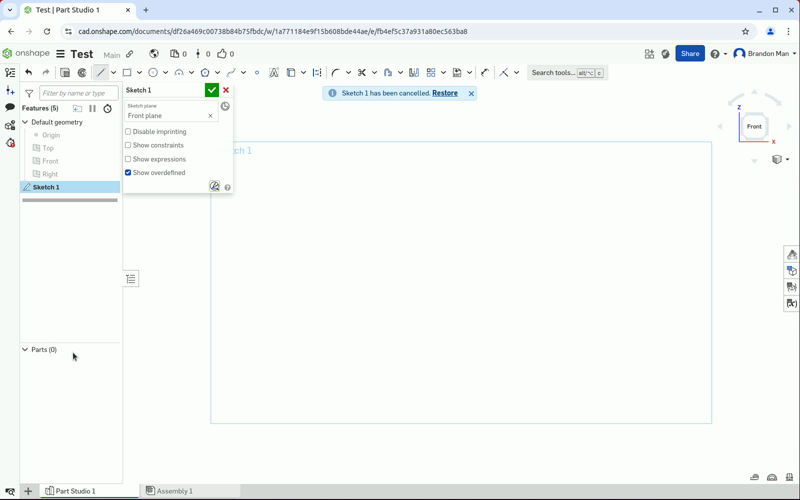
mouse_move(382, 395)
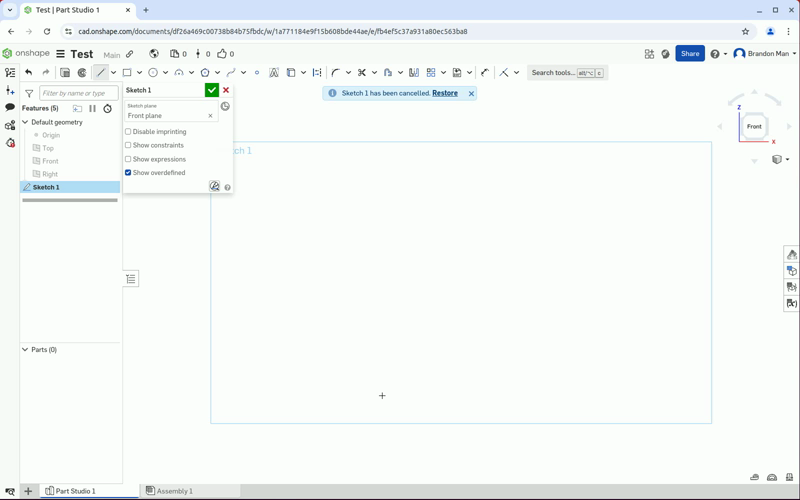
click(382, 395)
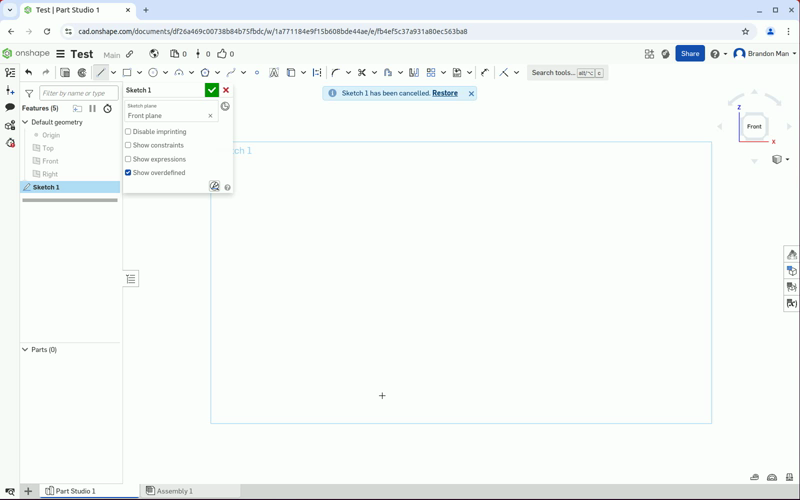
key_up(shift)
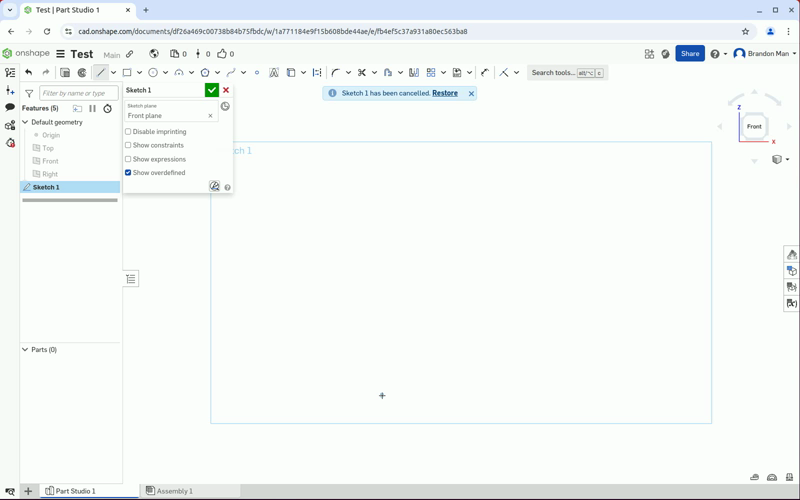
key_down(shift)
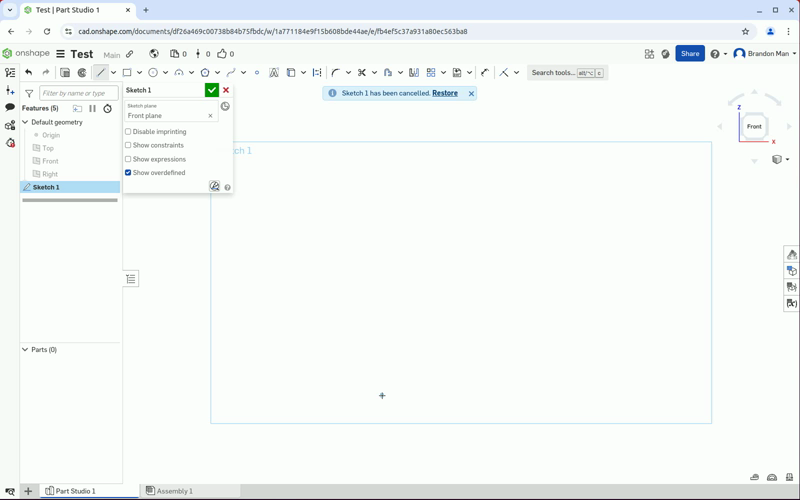
mouse_move(532, 395)
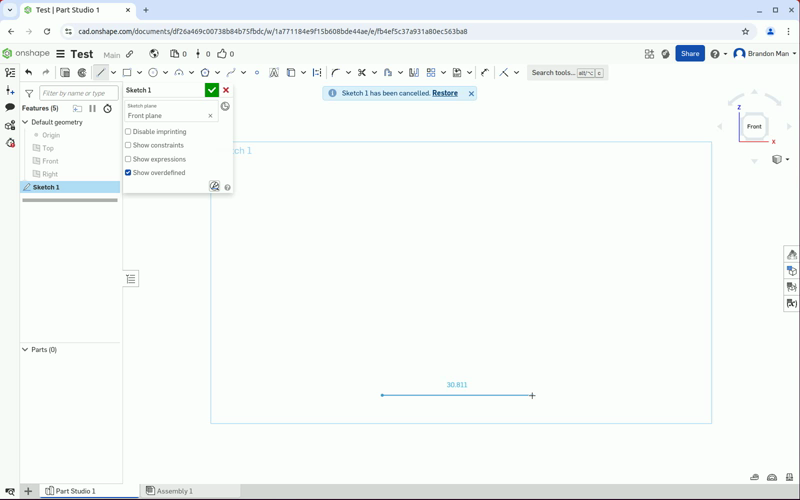
click(532, 395)
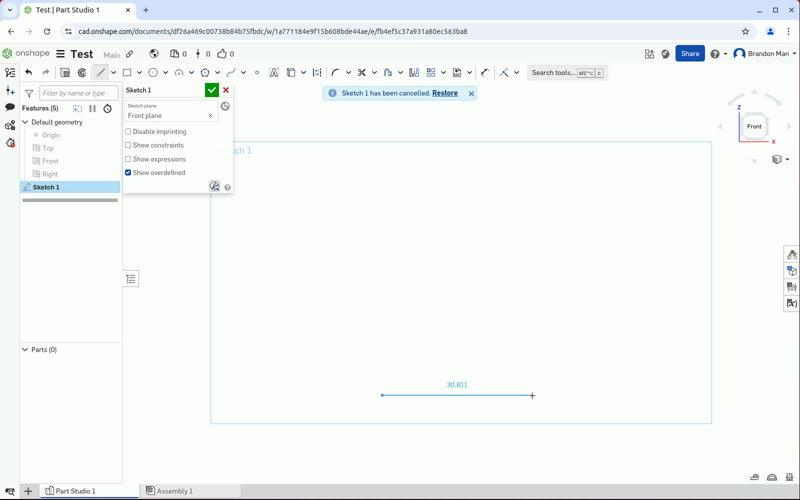
key_up(shift)
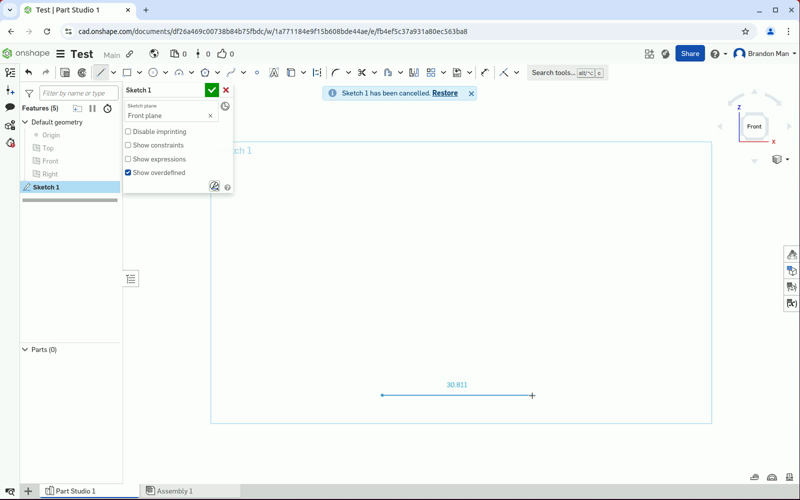
key_down(shift)
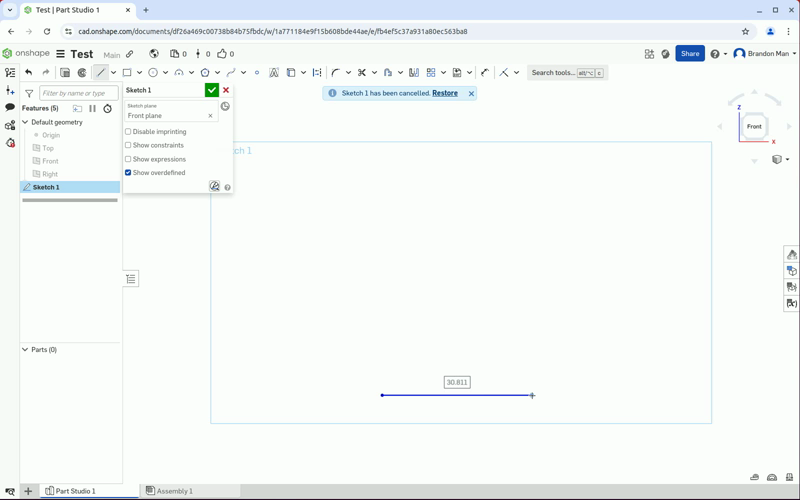
mouse_move(532, 176)
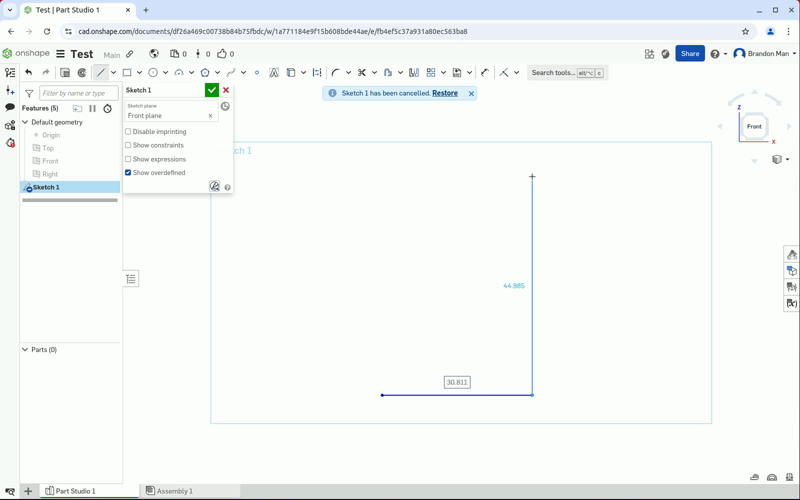
click(532, 176)
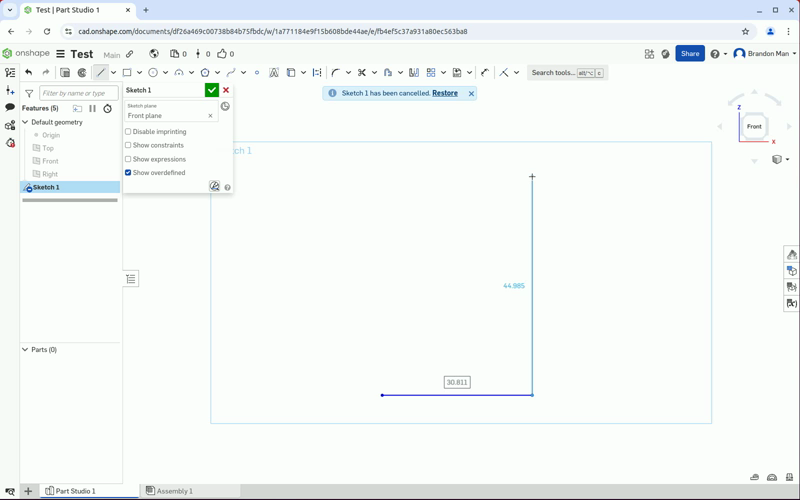
key_up(shift)
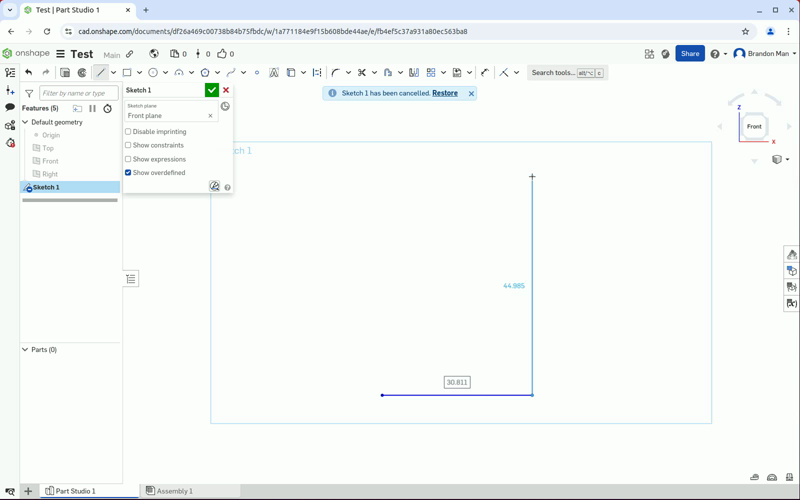
key_down(shift)
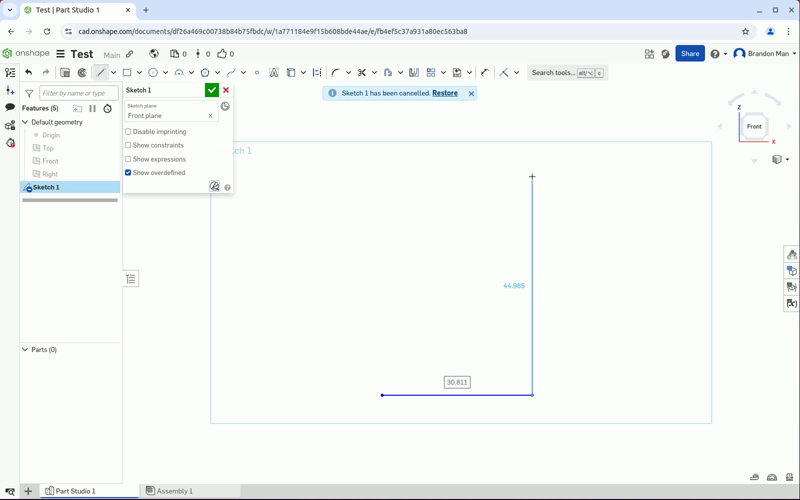
mouse_move(382, 176)
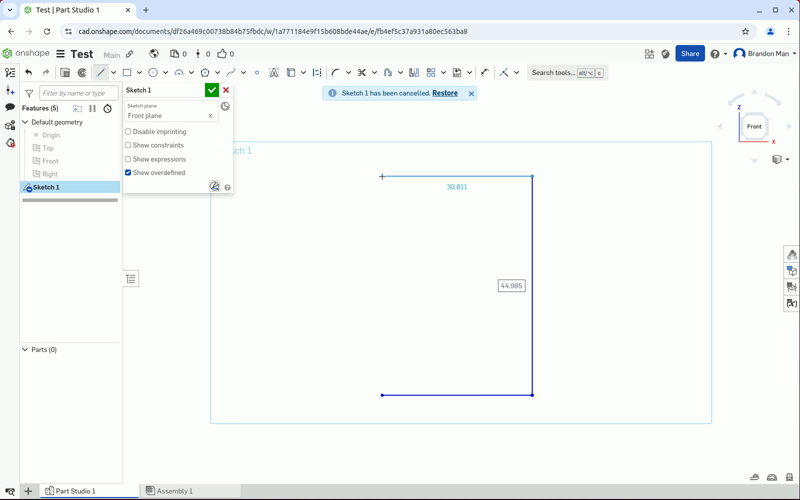
click(382, 176)
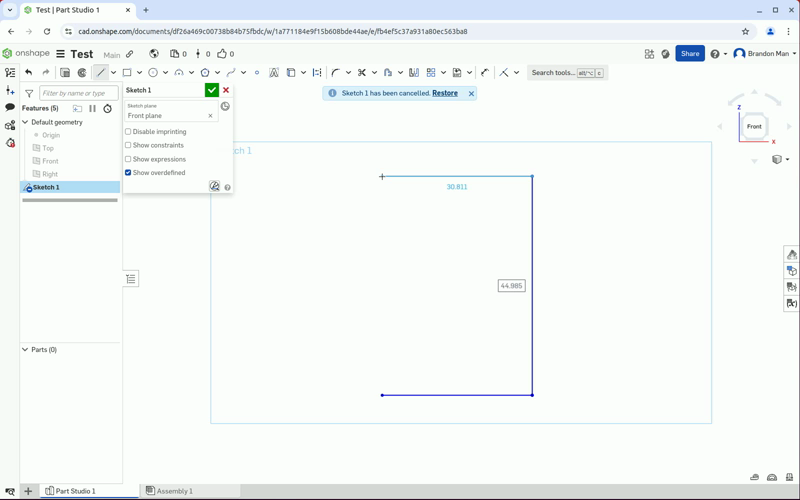
key_up(shift)
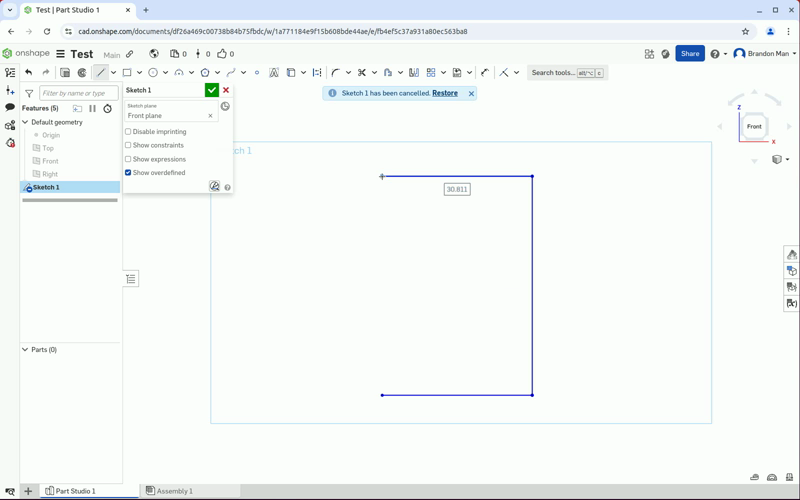
key_down(shift)
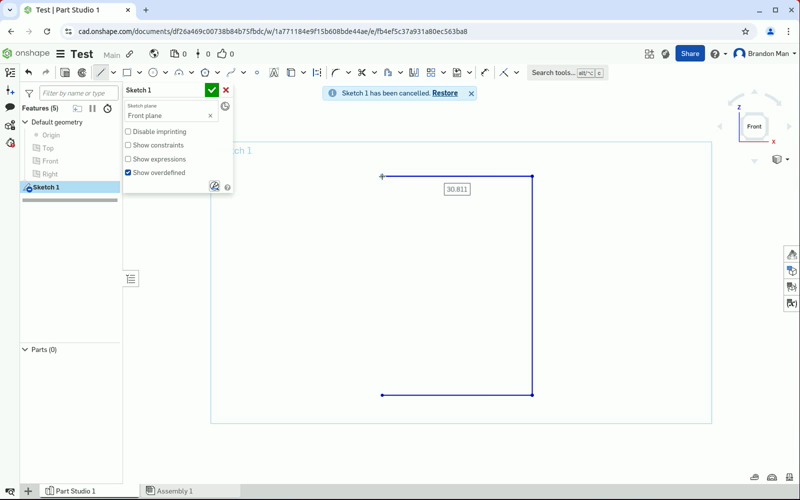
mouse_move(382, 395)
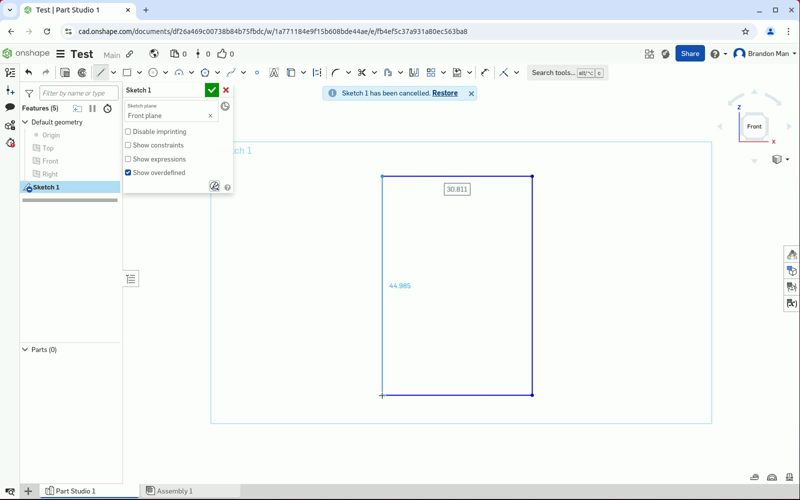
key_up(shift)
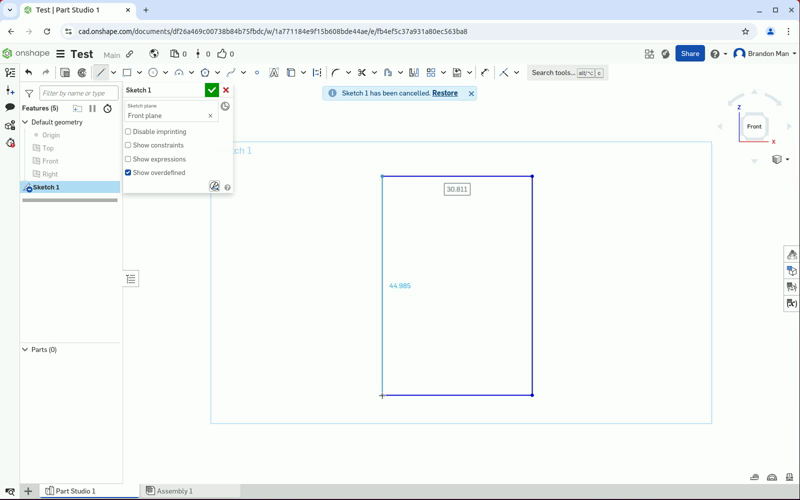
click(382, 395)
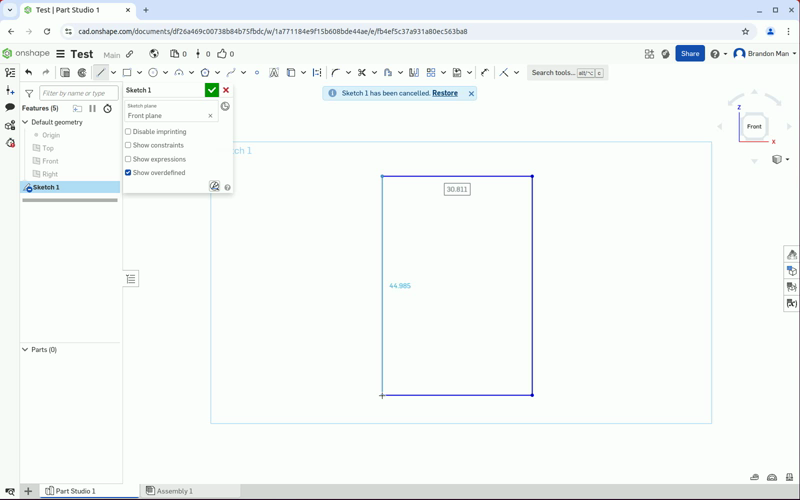
key(esc)
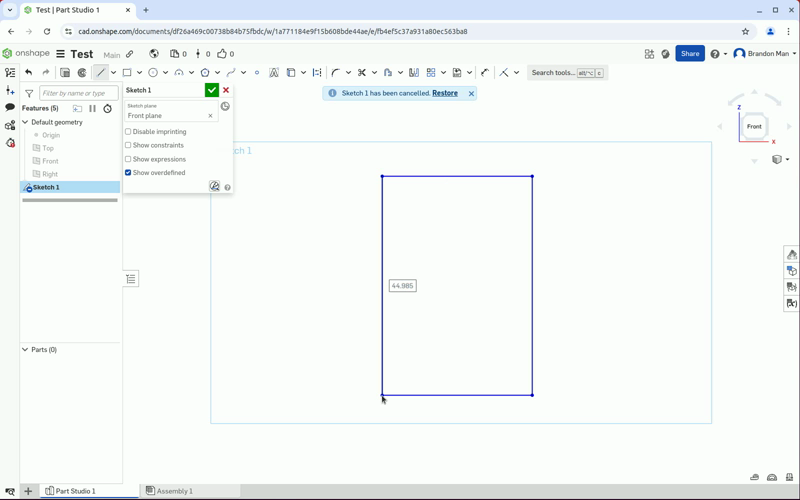
key(l)
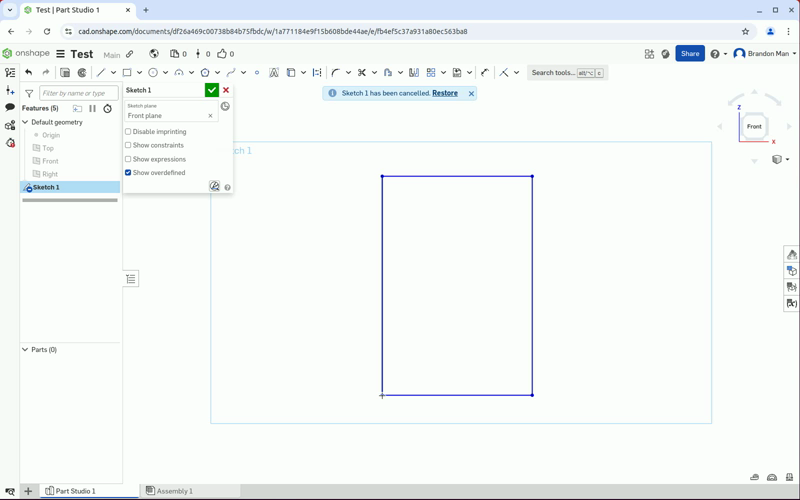
key_down(shift)
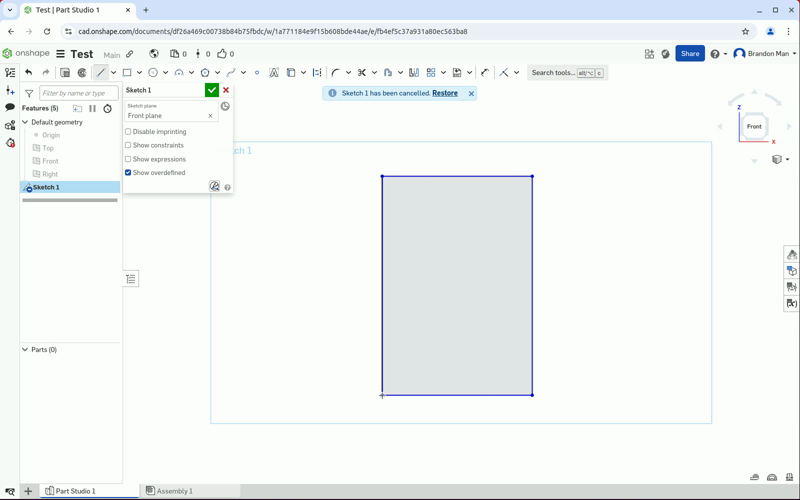
mouse_move(433, 204)
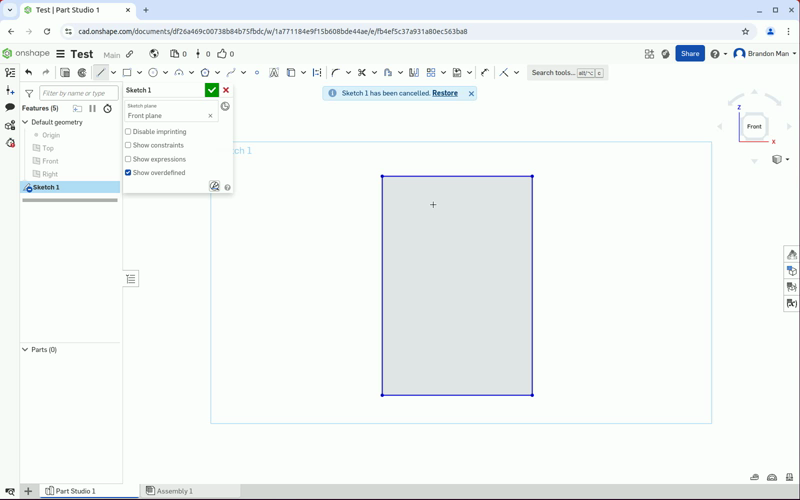
click(433, 204)
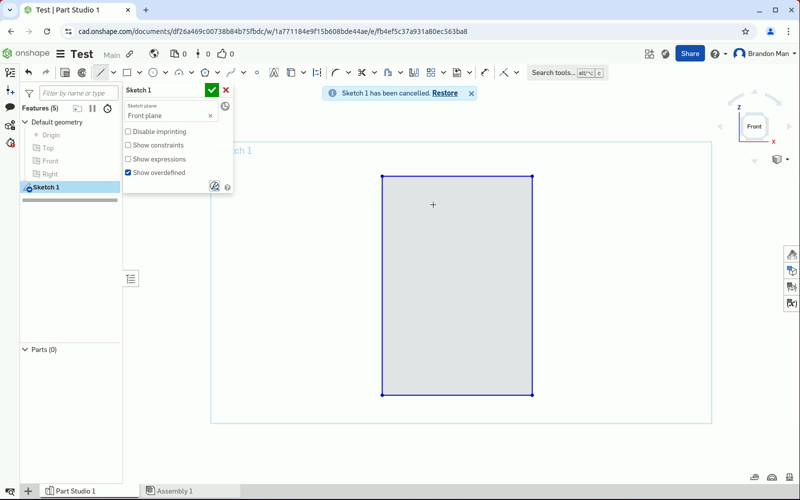
key_up(shift)
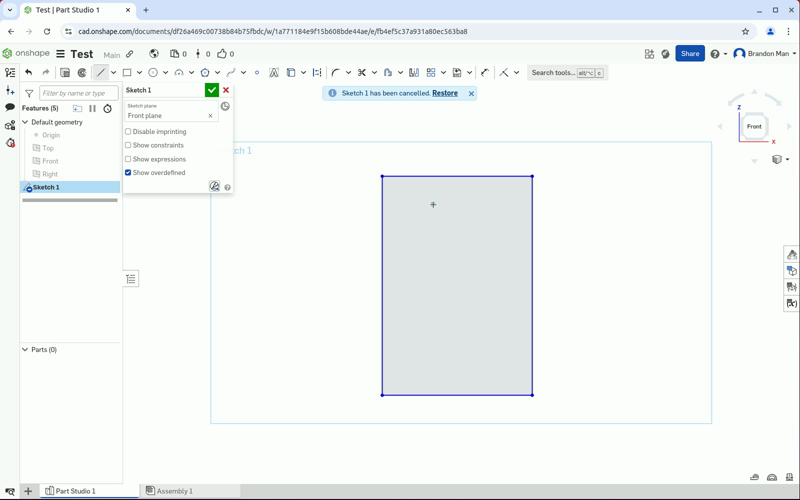
key_down(shift)
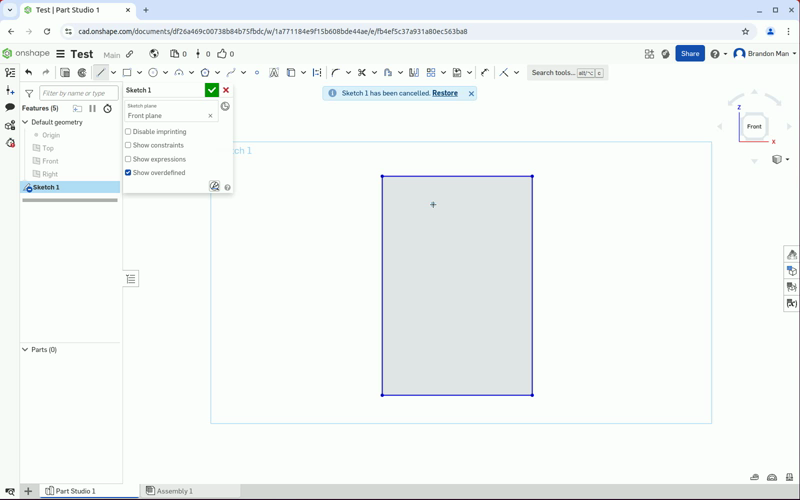
mouse_move(463, 204)
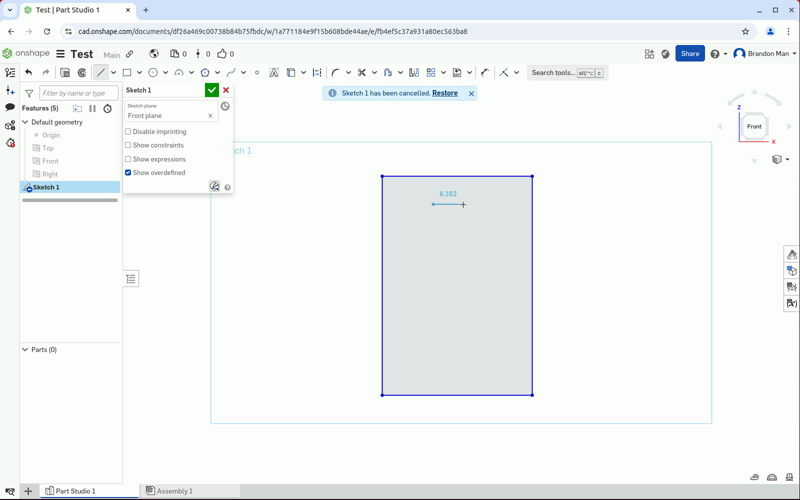
mouse_move(490, 204)
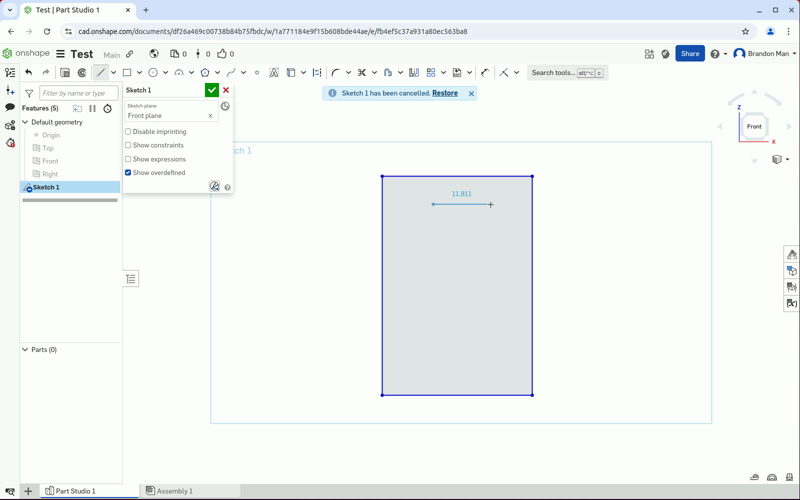
click(490, 204)
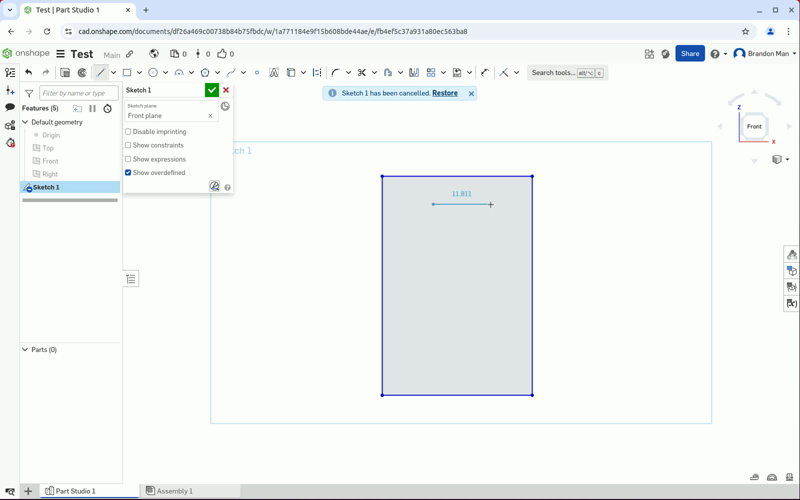
key_up(shift)
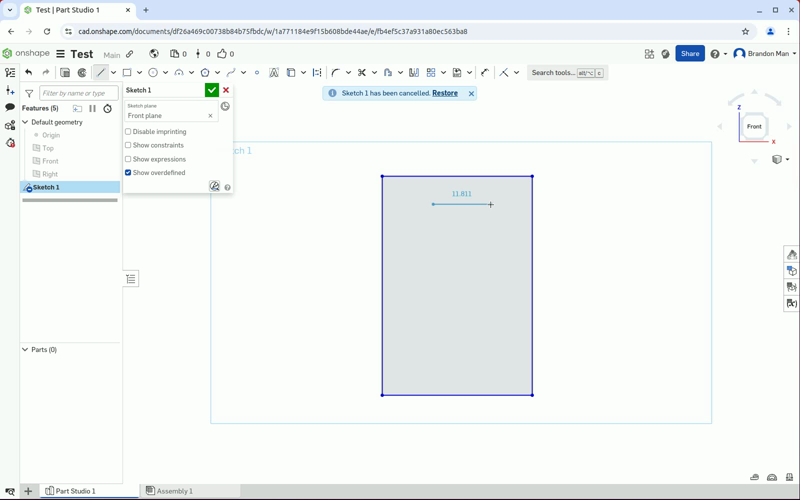
key_down(shift)
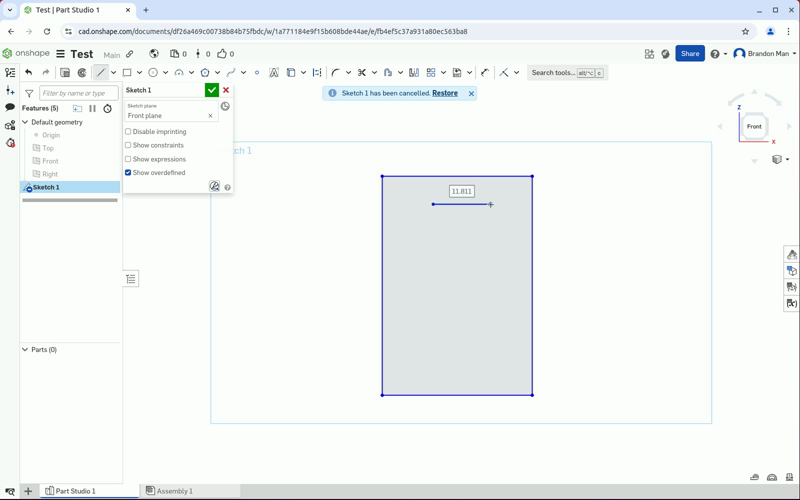
mouse_move(520, 204)
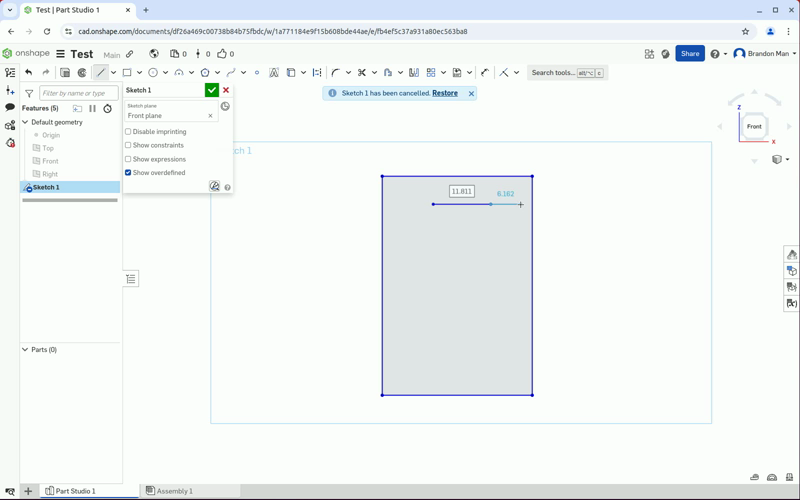
mouse_move(490, 190)
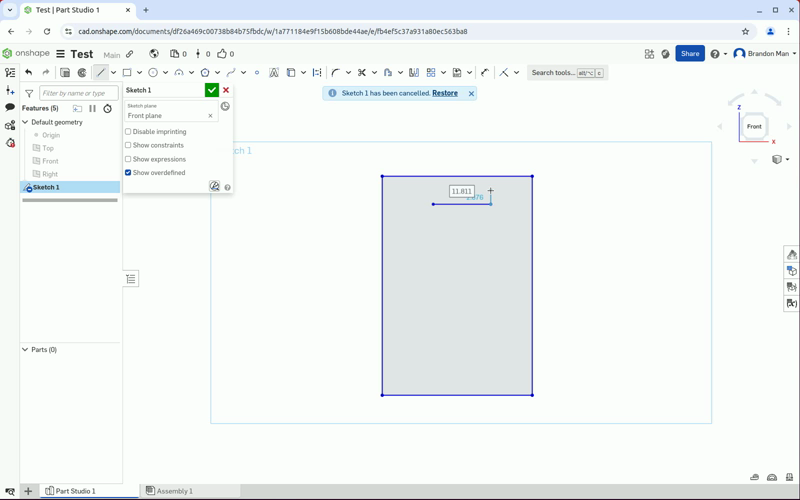
click(490, 190)
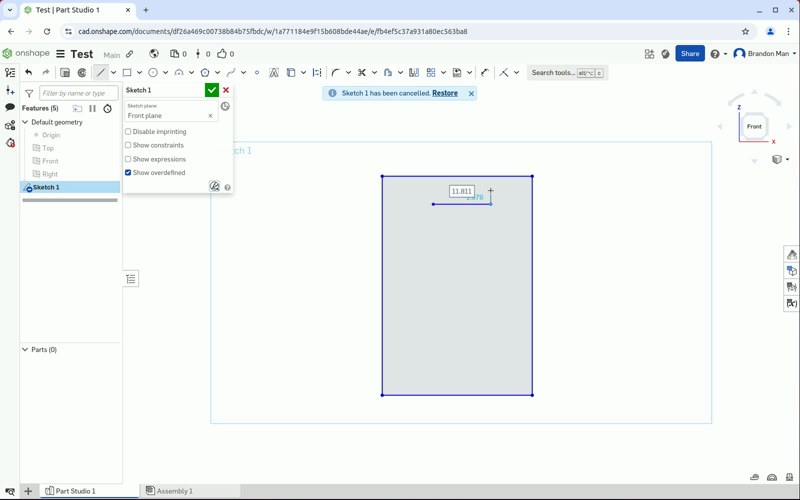
key_up(shift)
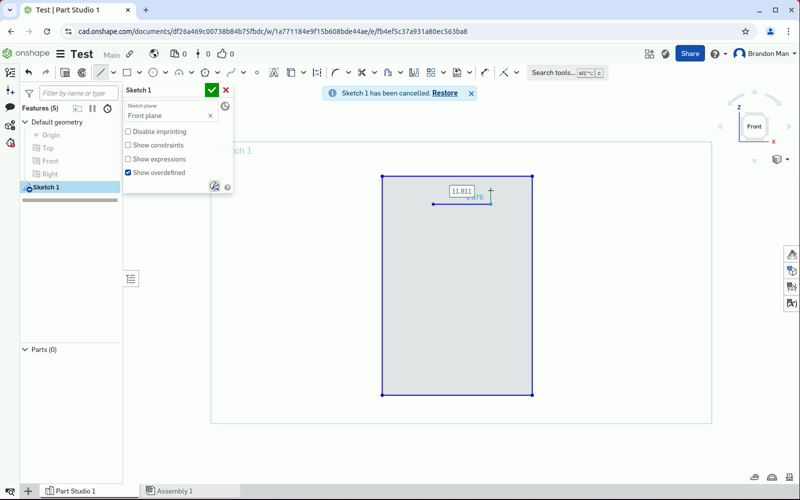
key_down(shift)
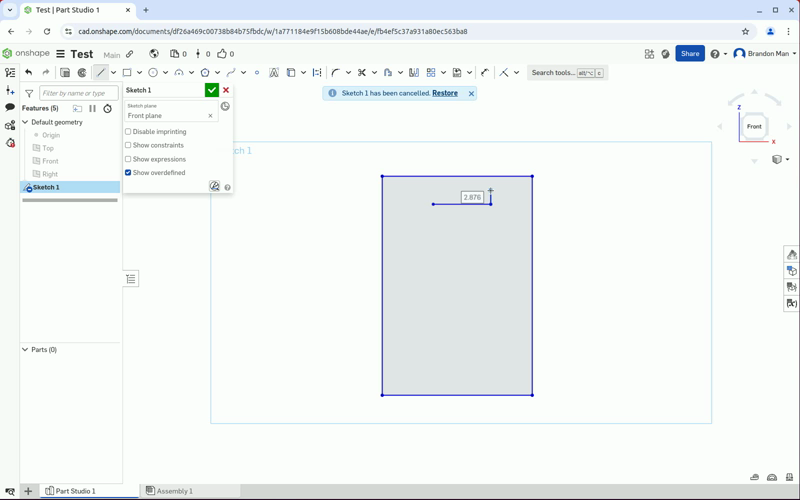
mouse_move(520, 190)
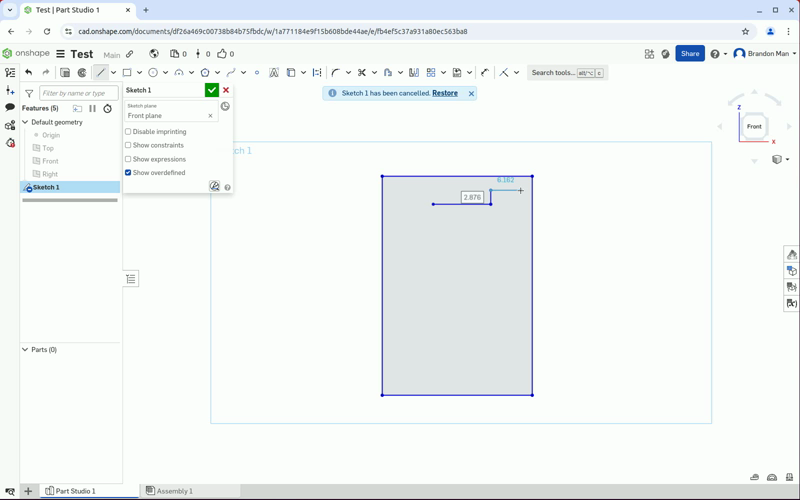
mouse_move(433, 190)
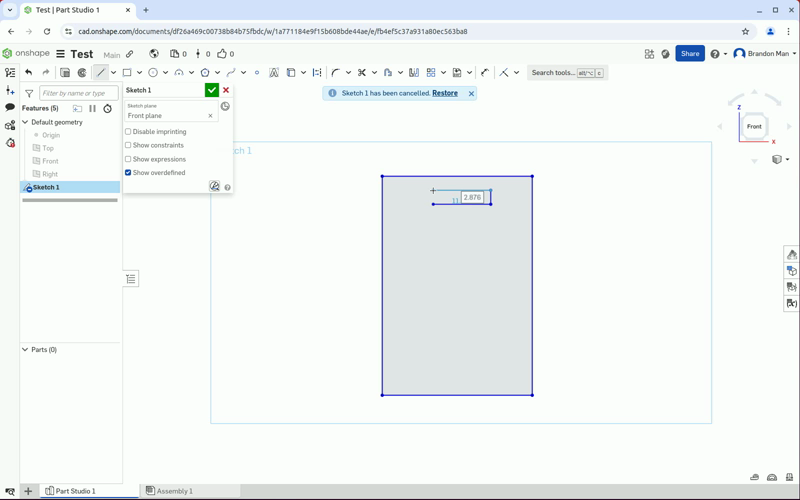
click(433, 190)
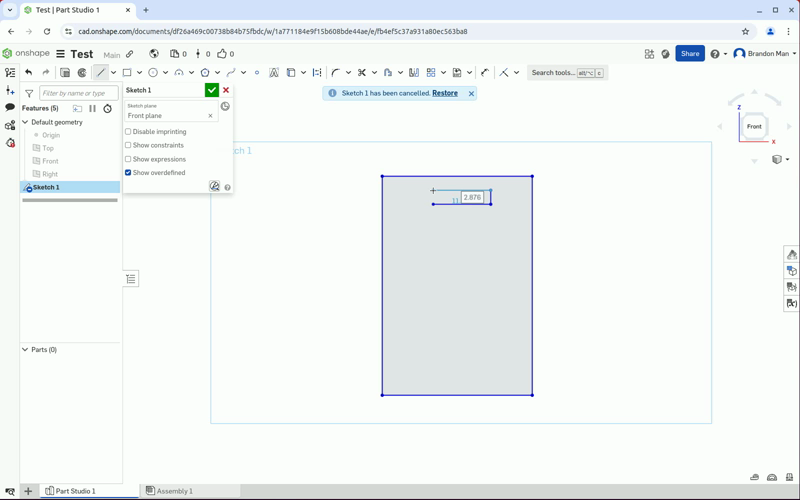
key_up(shift)
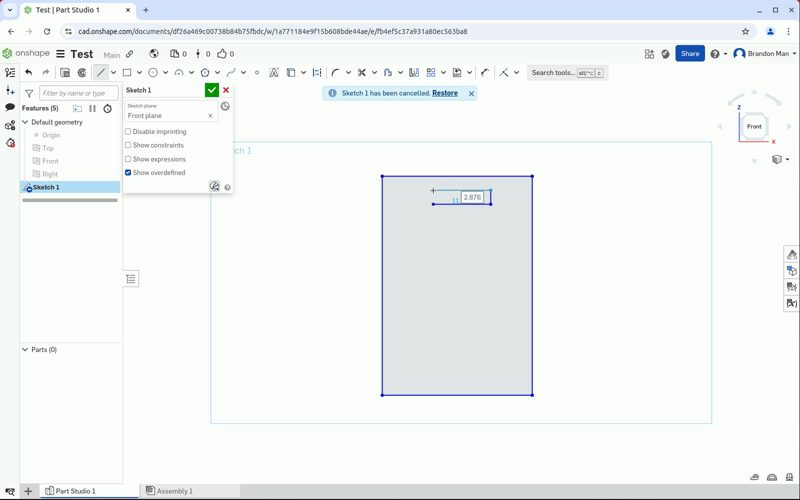
mouse_move(463, 190)
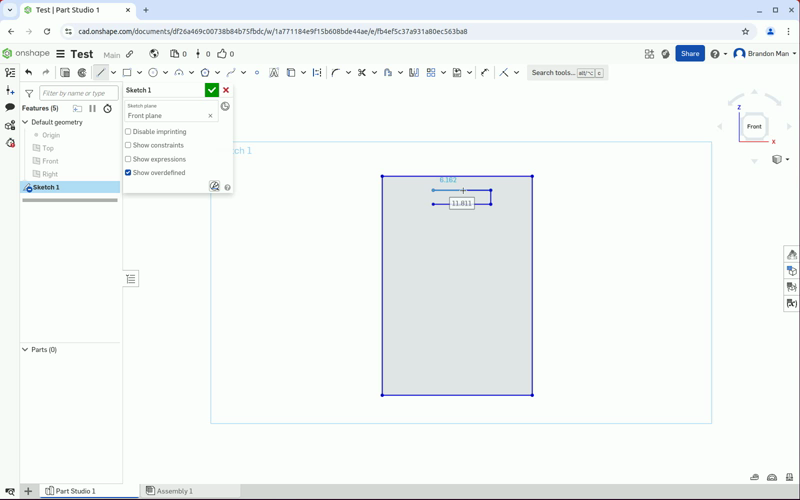
key_down(shift)
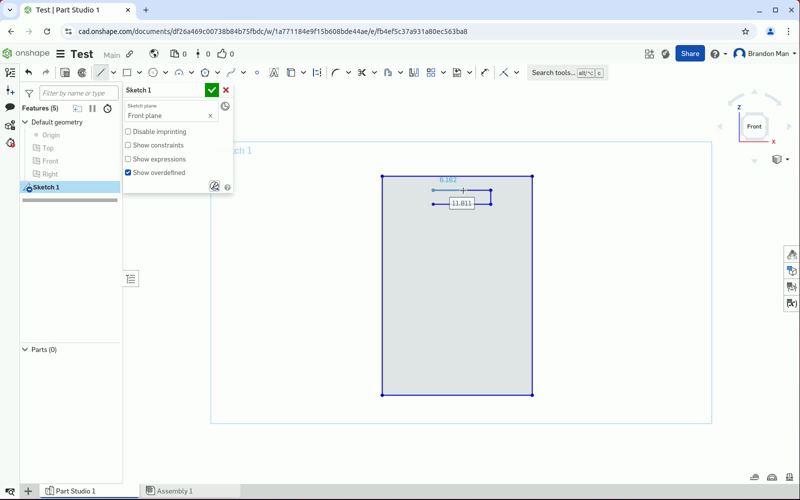
mouse_move(433, 204)
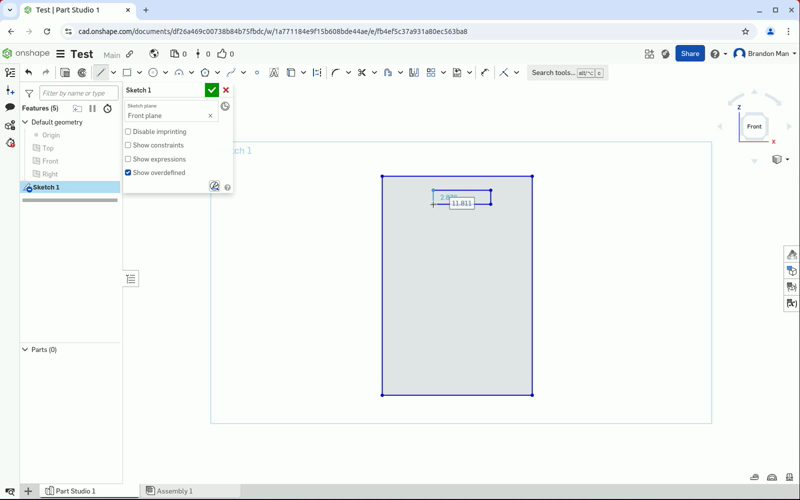
key_up(shift)
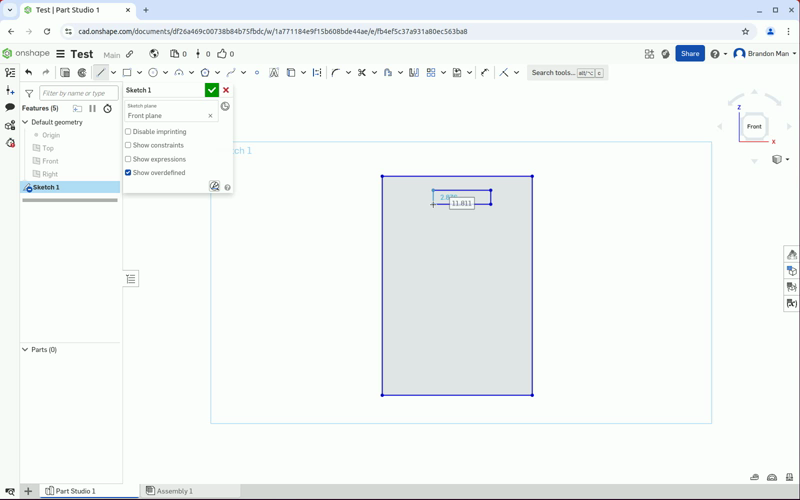
click(433, 204)
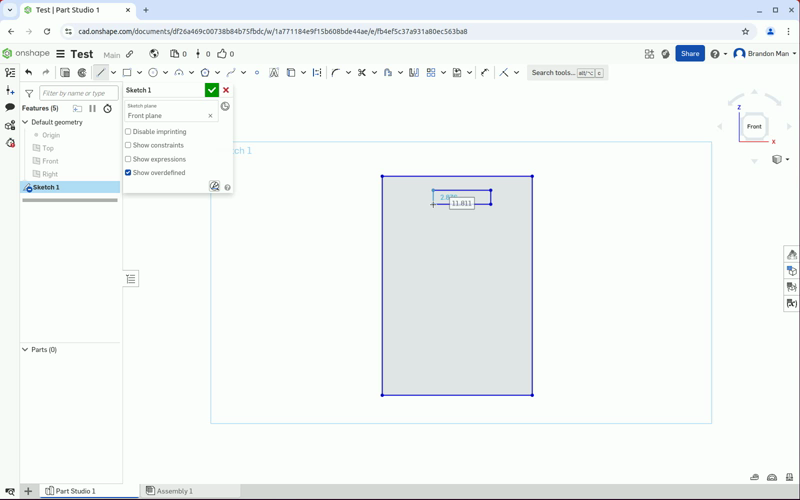
key(esc)
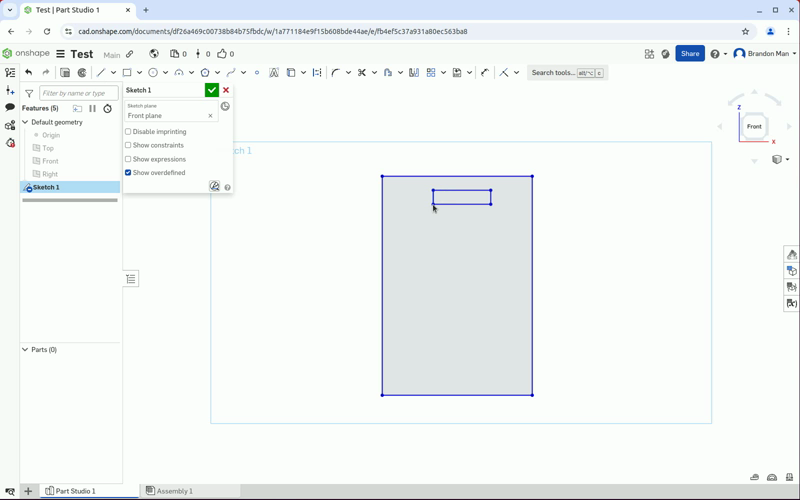
mouse_move(466, 240)
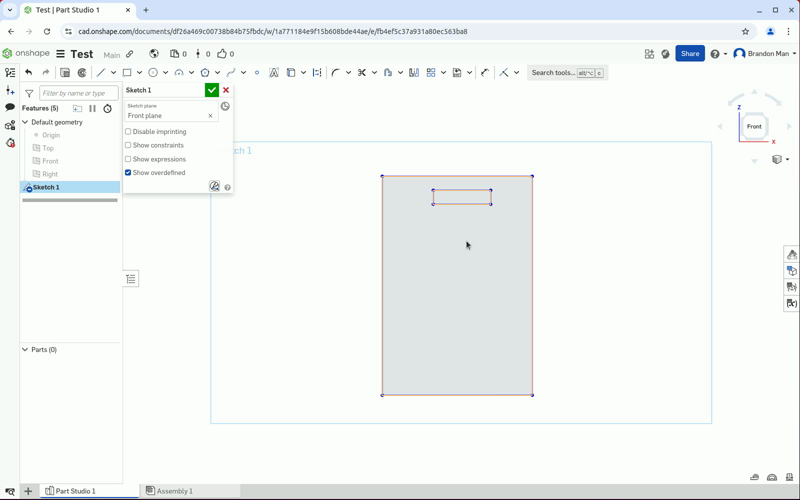
click(466, 240)
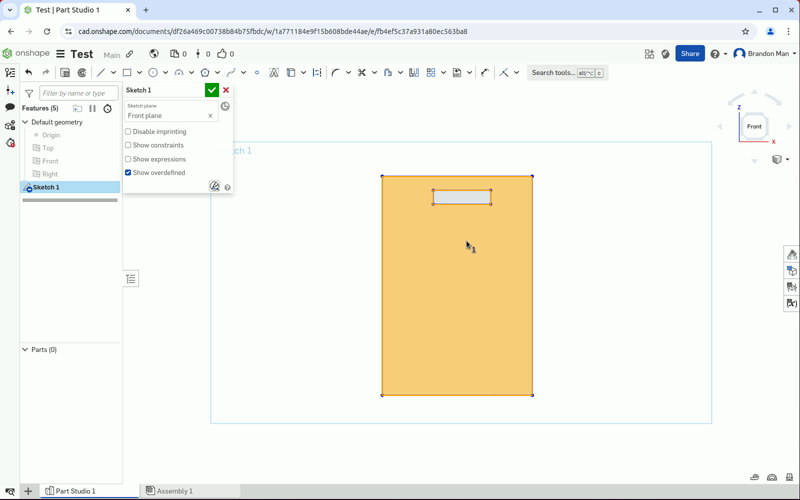
mouse_move(73, 352)
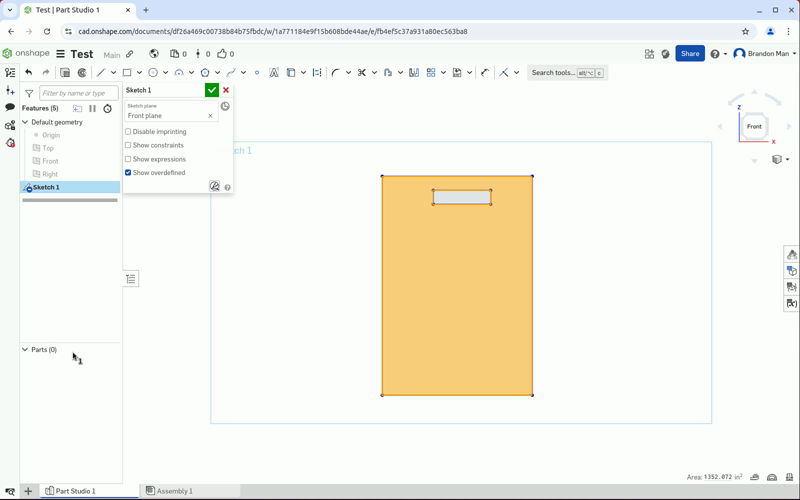
key(shift+y)
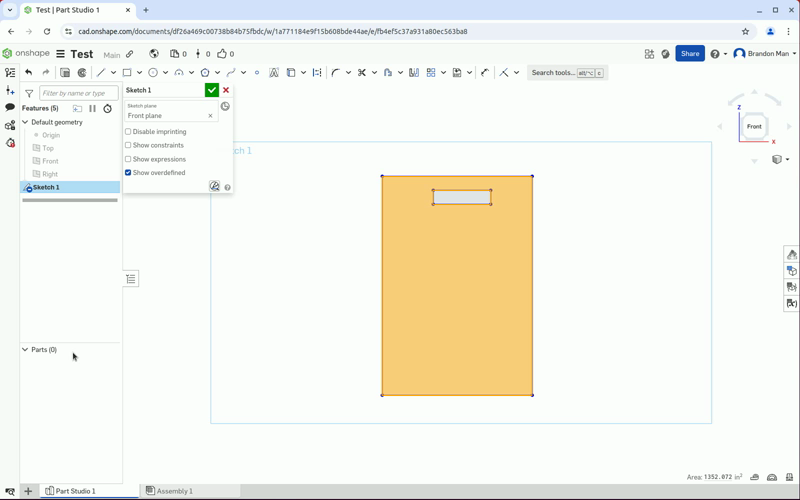
key(shift+e)
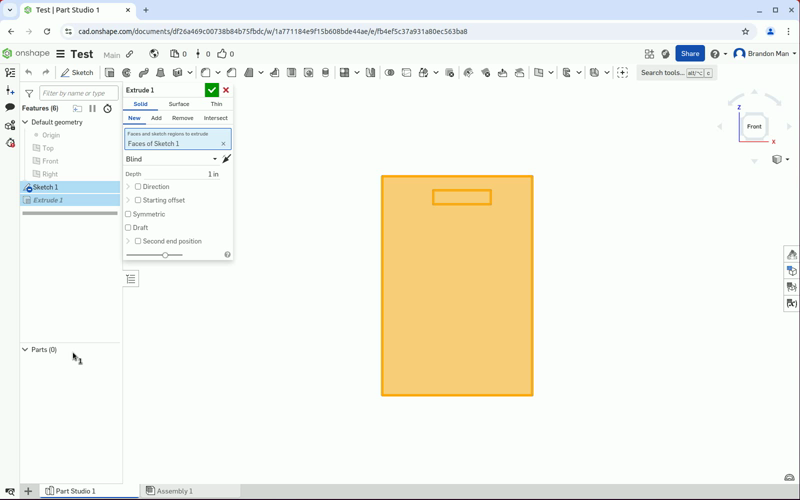
mouse_move(143, 106)
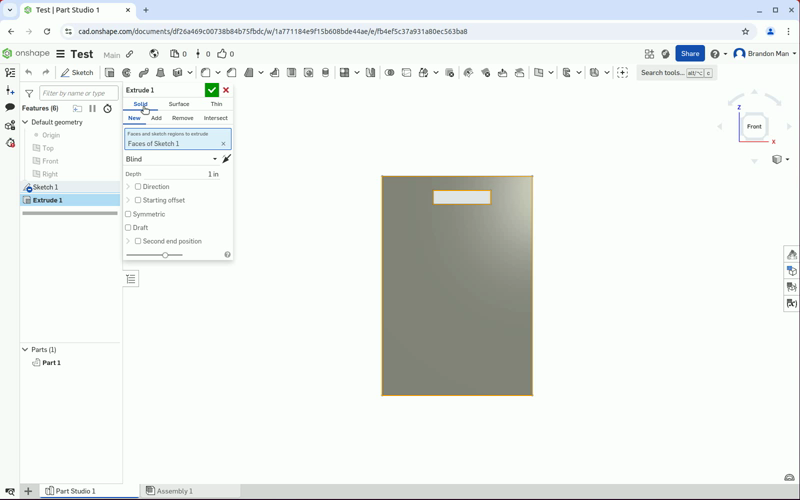
click(143, 106)
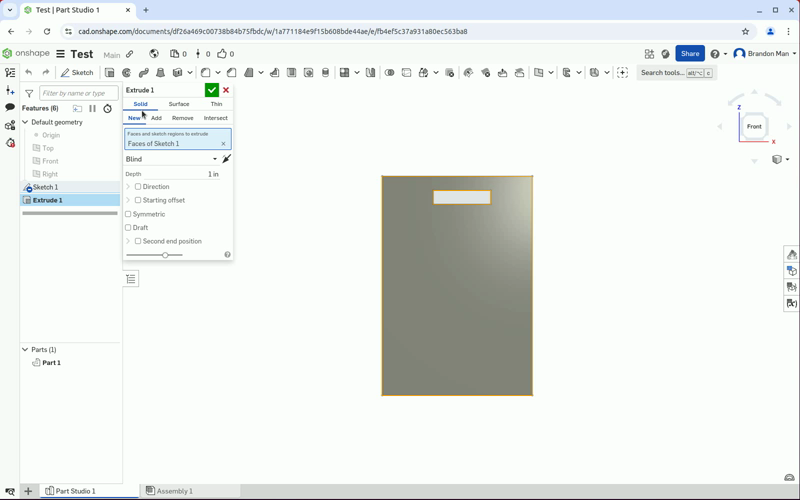
mouse_move(137, 120)
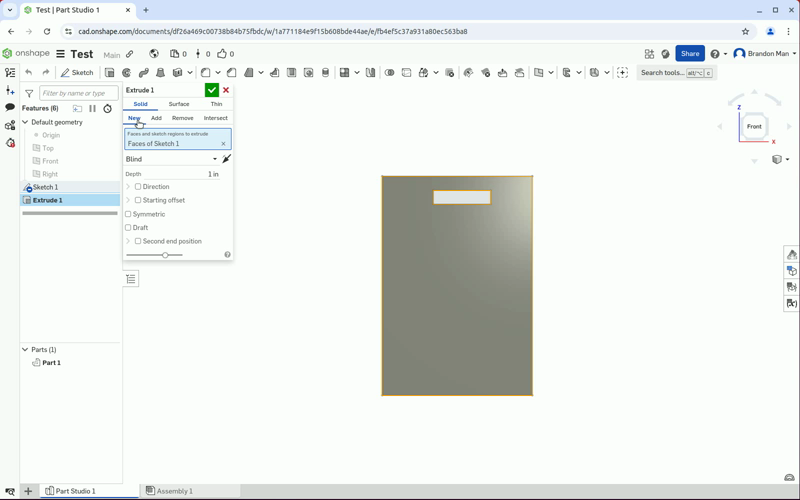
click(137, 120)
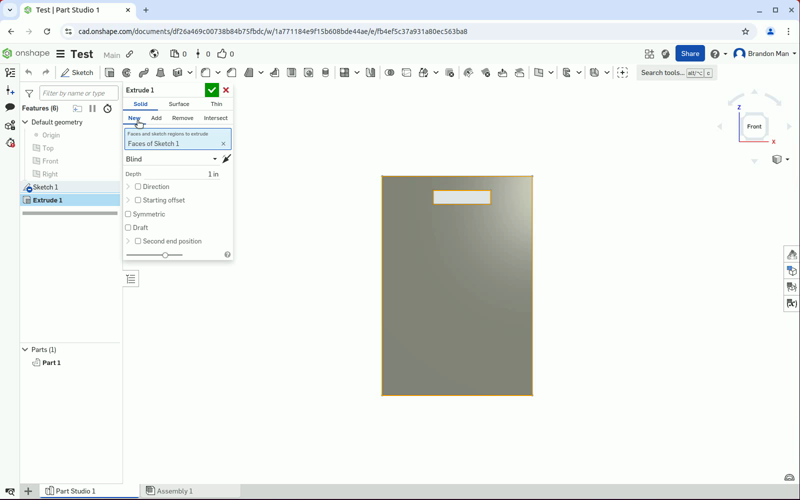
key(tab, 4)
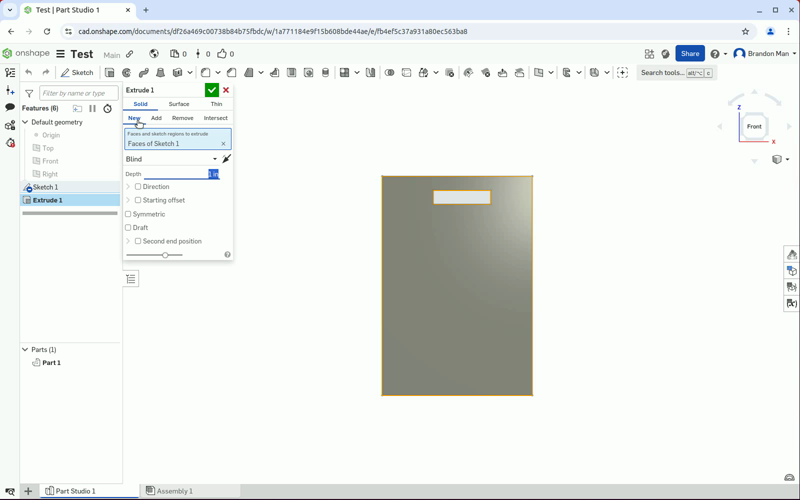
text(2.166)
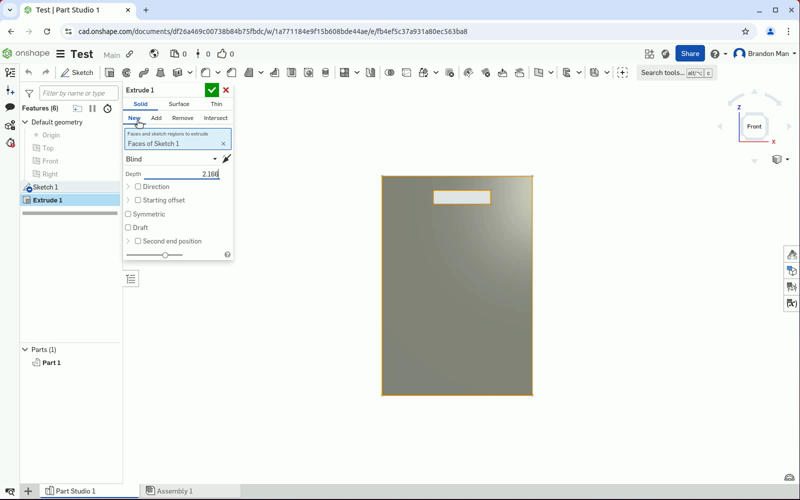
key(enter)
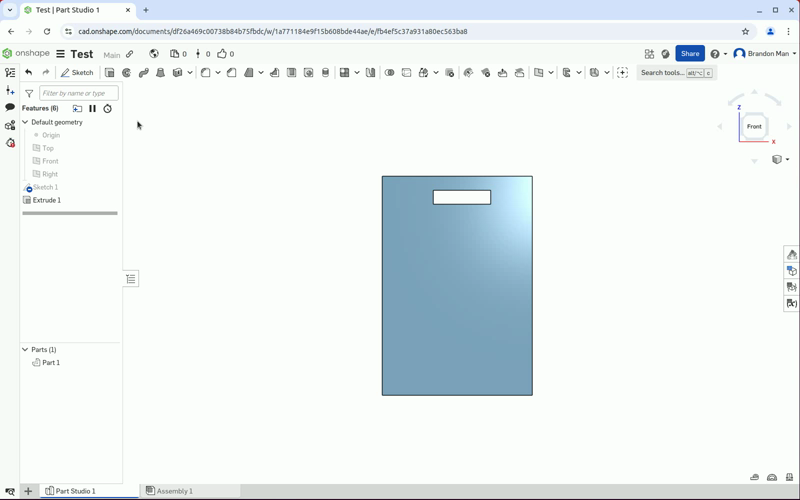
key(shift+h)
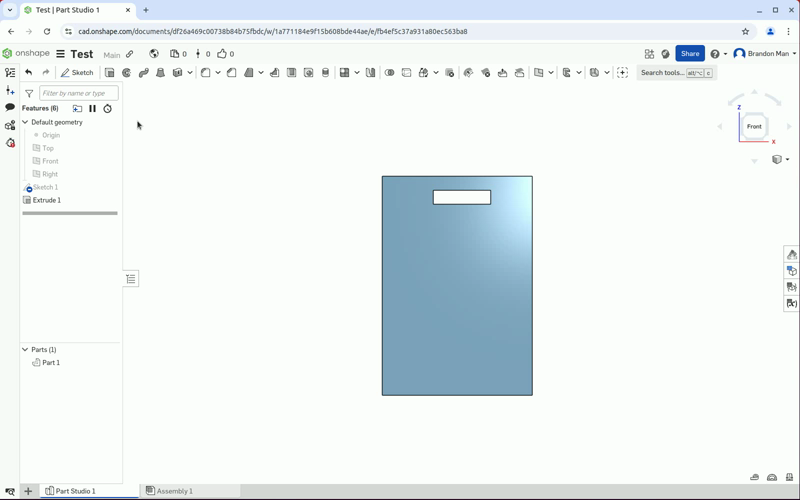
key(shift+h)
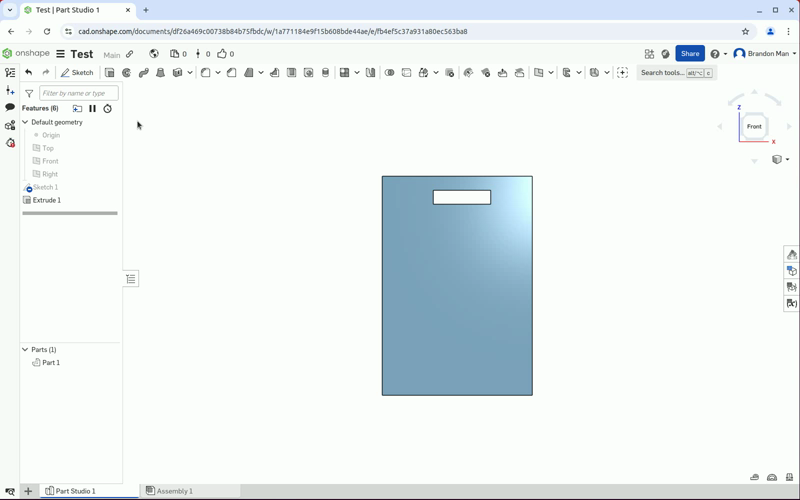
mouse_move(73, 189)
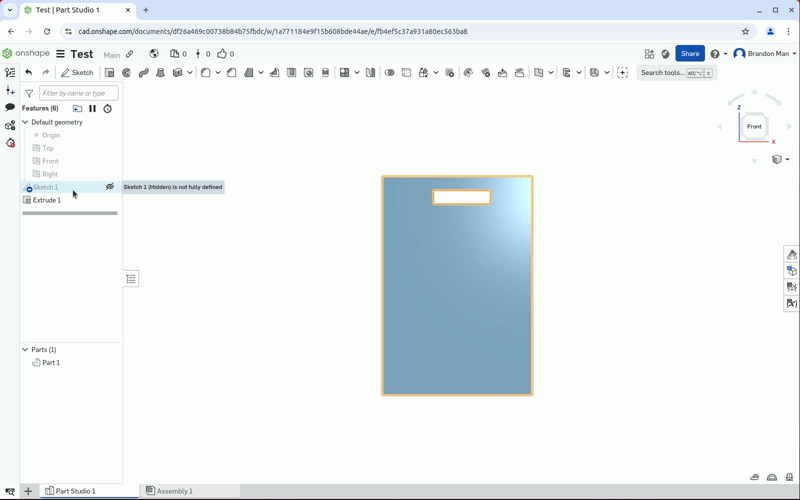
click(73, 189)
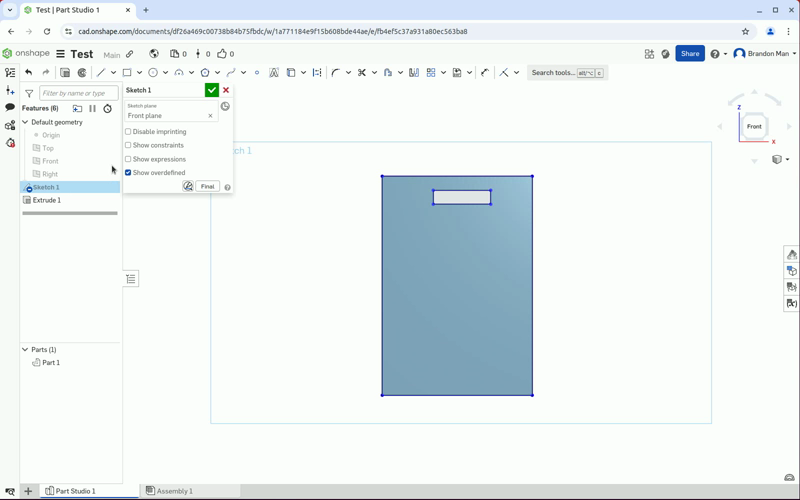
mouse_move(229, 92)
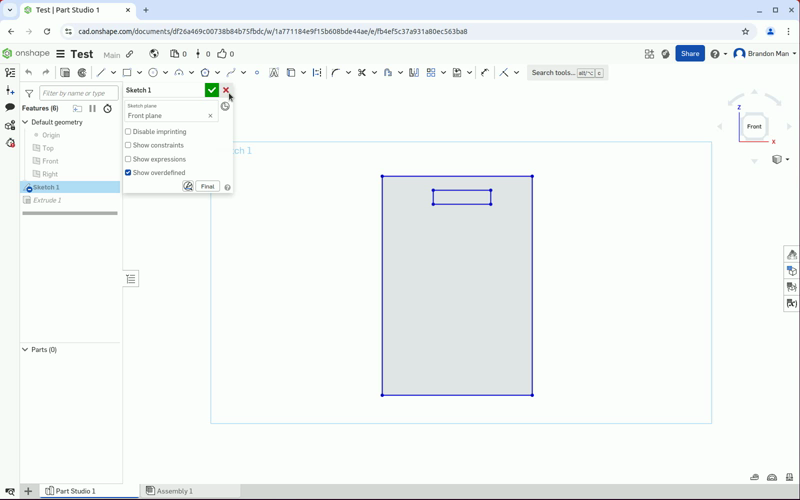
click(229, 92)
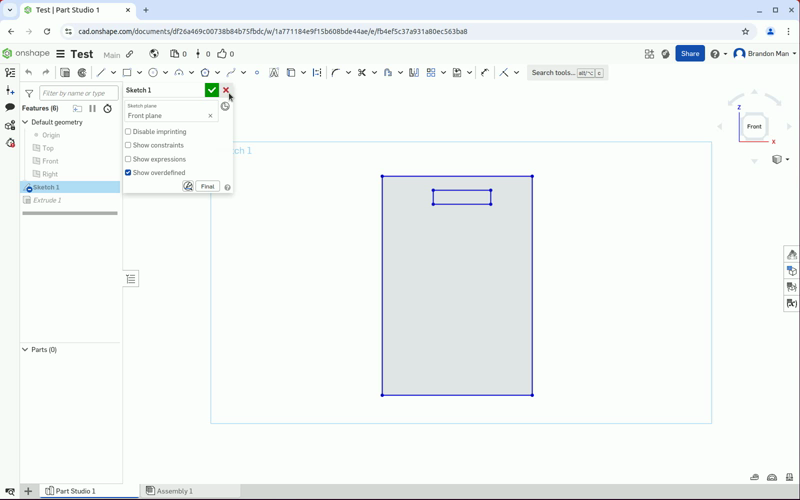
key(shift+s)
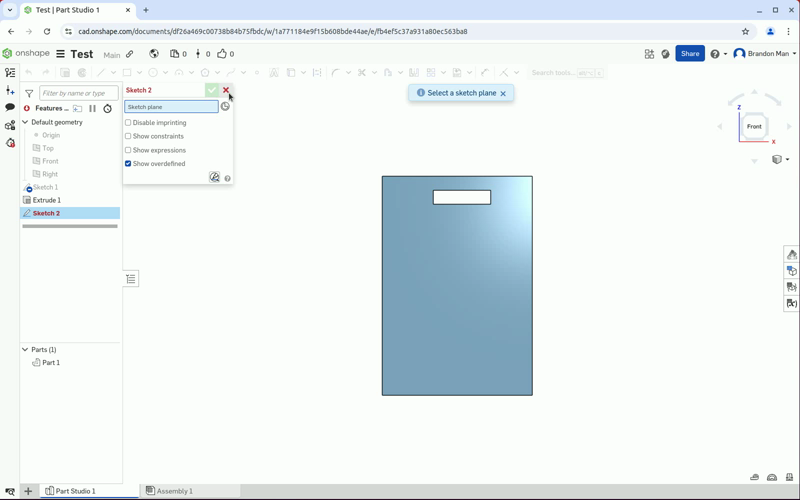
mouse_move(73, 163)
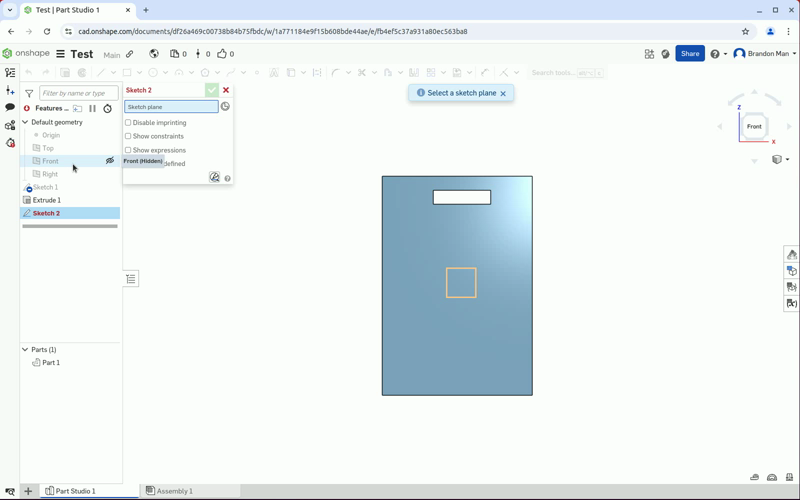
click(73, 163)
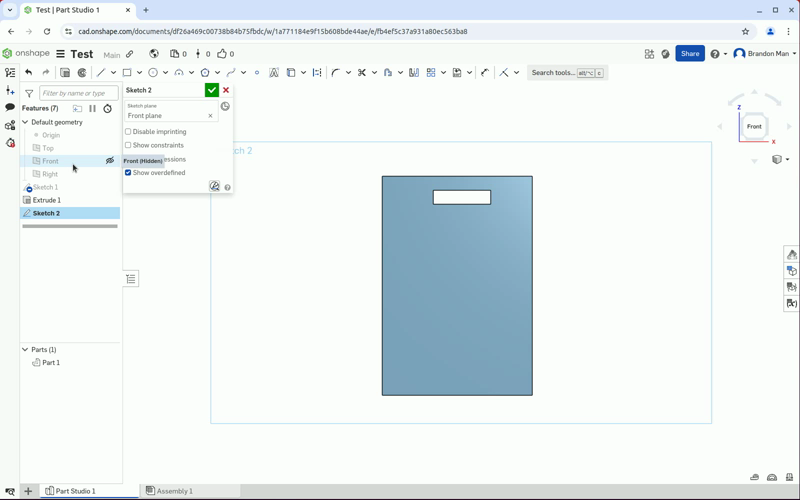
mouse_move(73, 352)
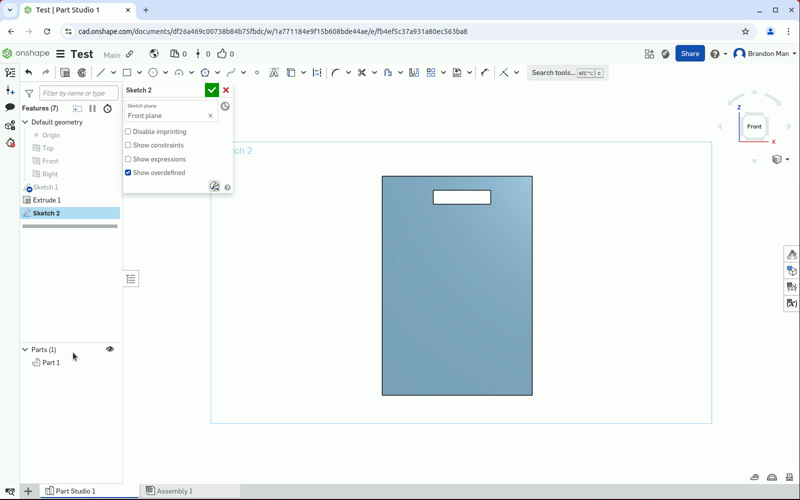
key(y)
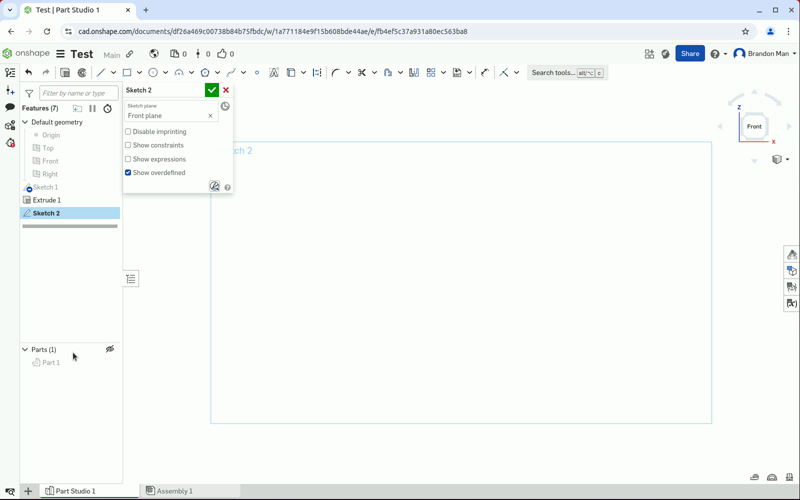
key(l)
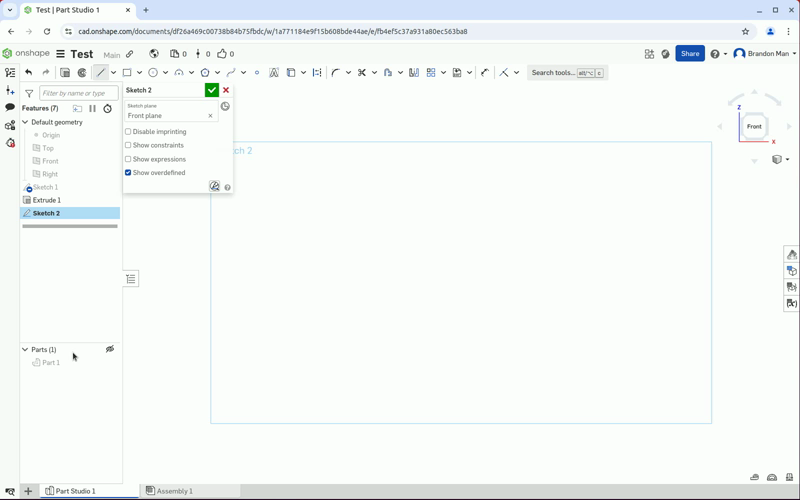
key_down(shift)
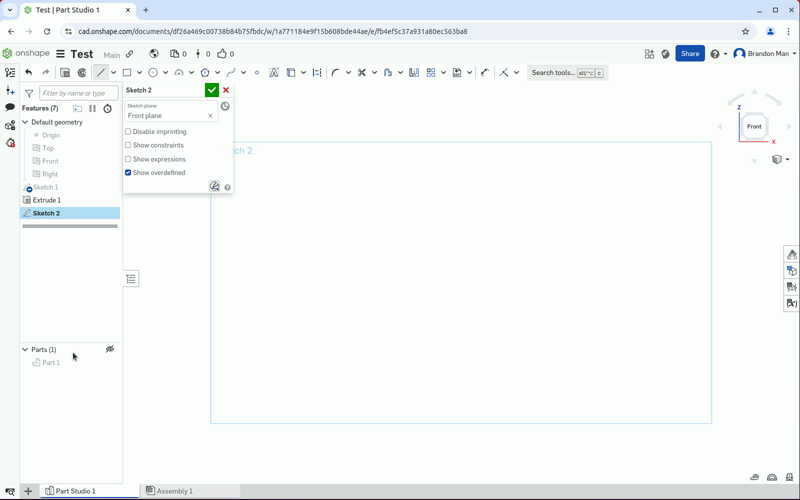
mouse_move(382, 395)
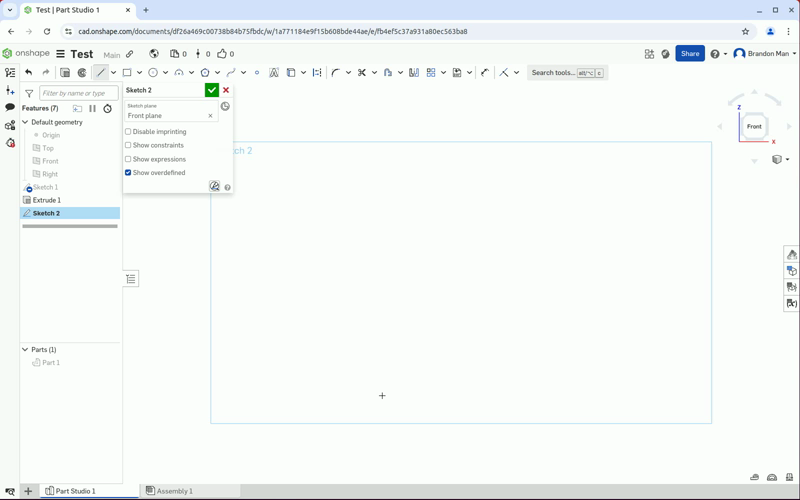
click(382, 395)
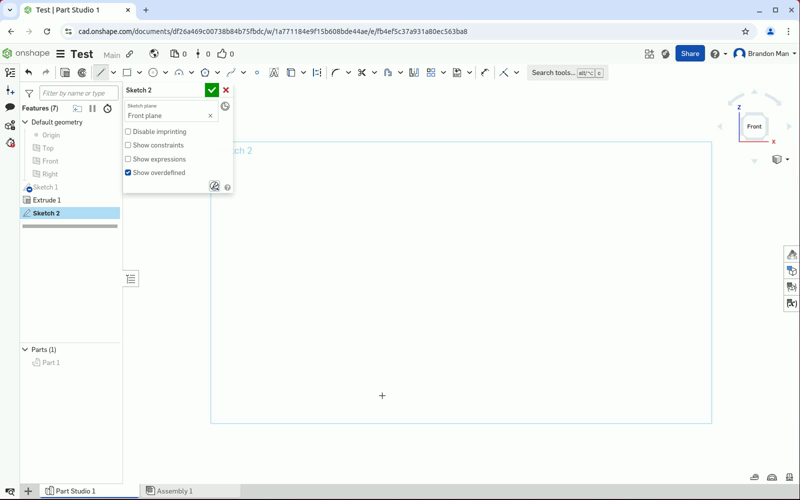
key_up(shift)
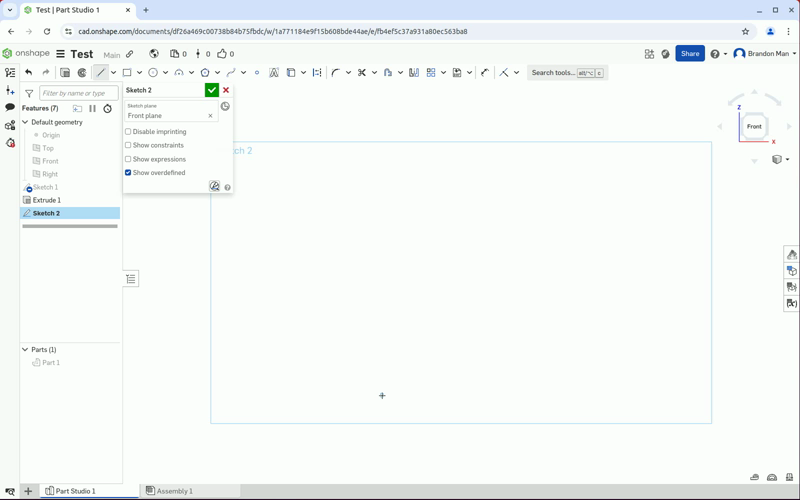
key_down(shift)
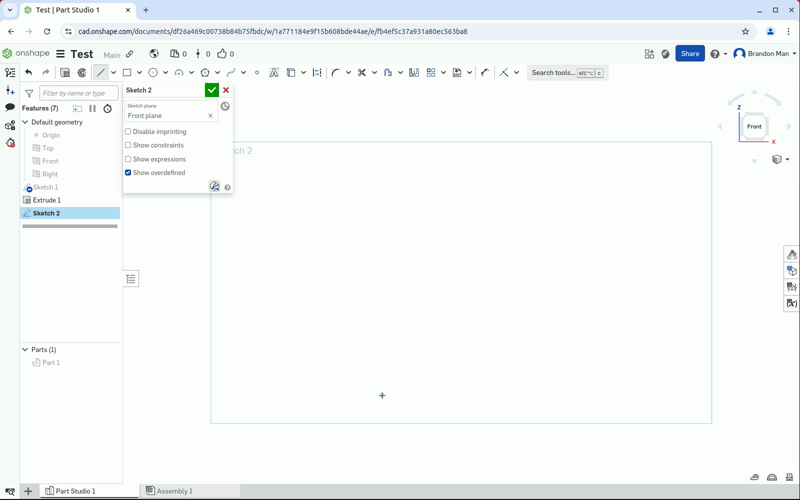
mouse_move(532, 395)
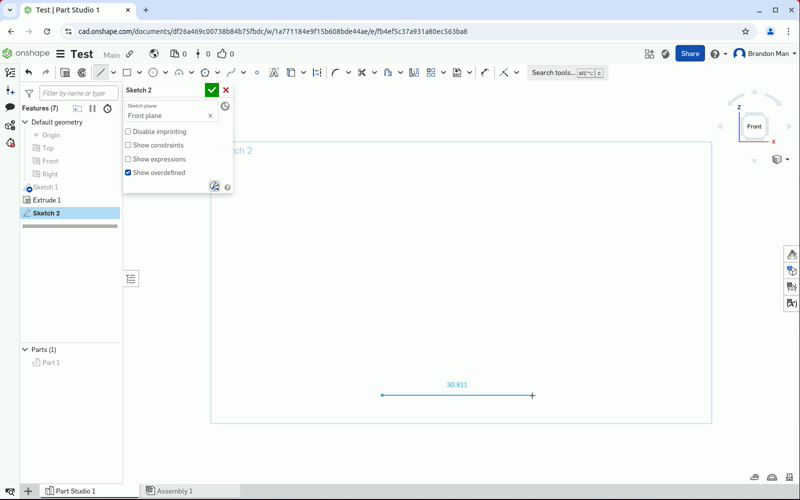
click(532, 395)
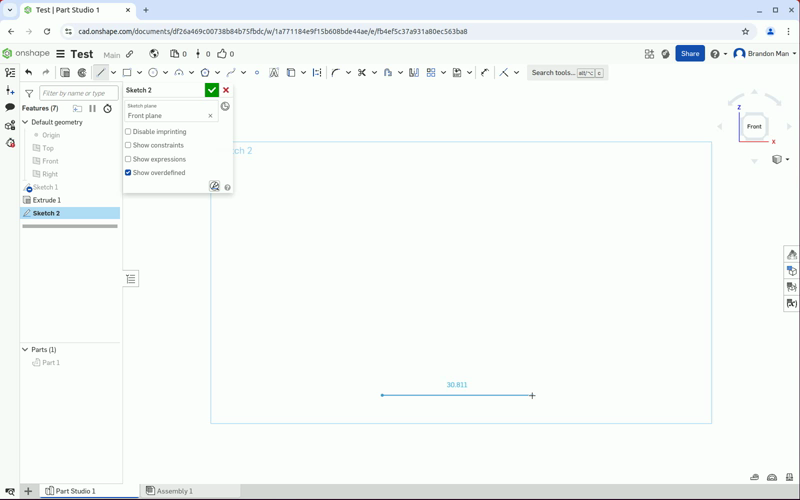
key_up(shift)
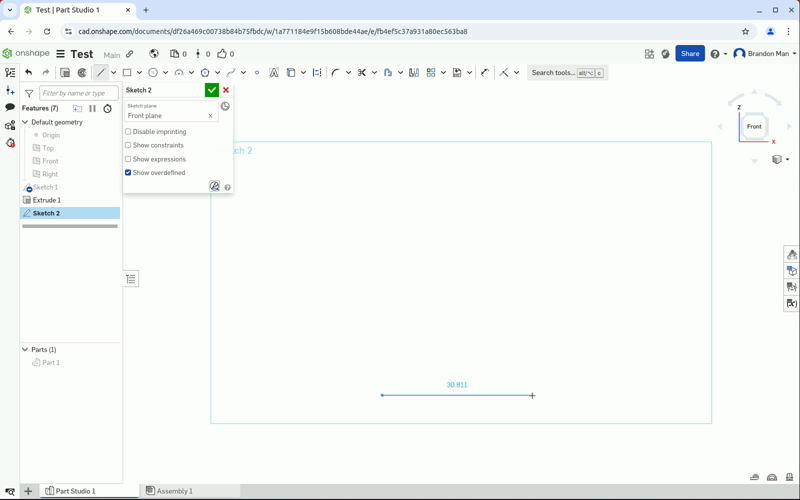
key_down(shift)
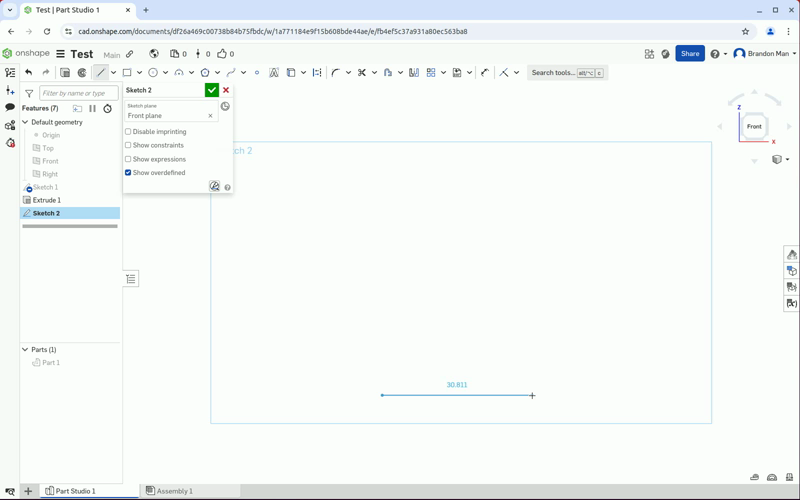
mouse_move(532, 176)
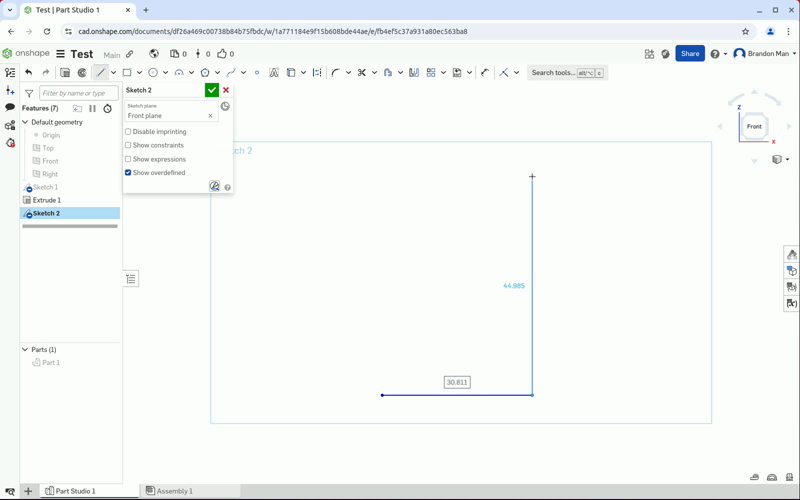
click(532, 176)
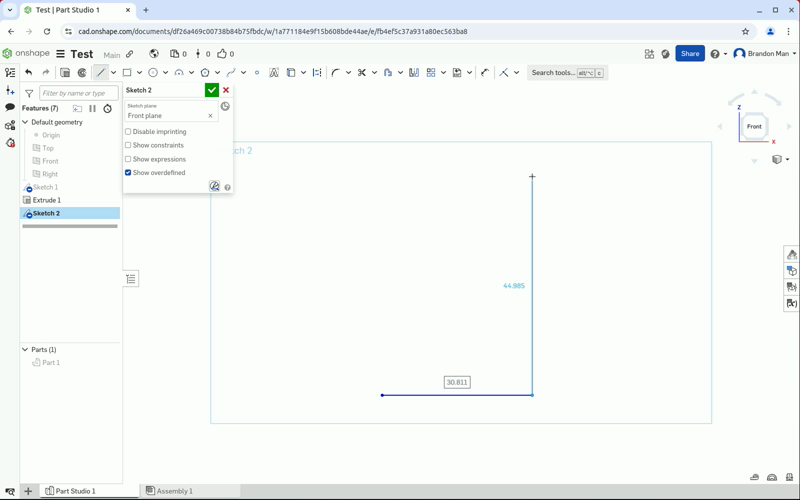
key_up(shift)
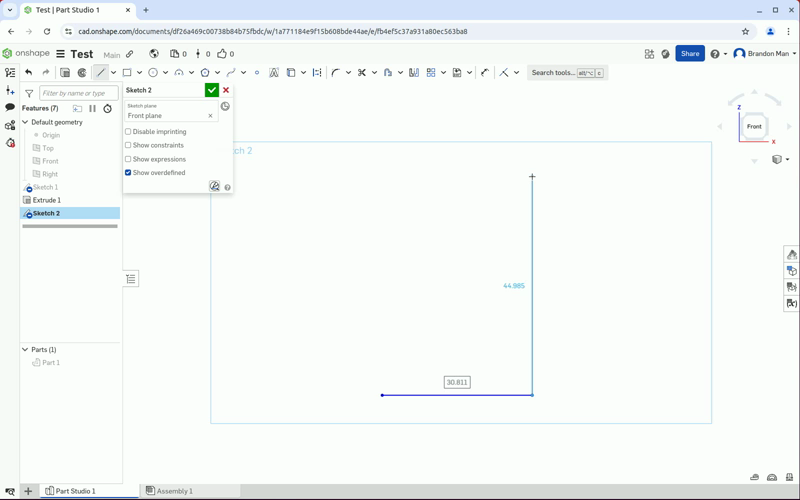
key_down(shift)
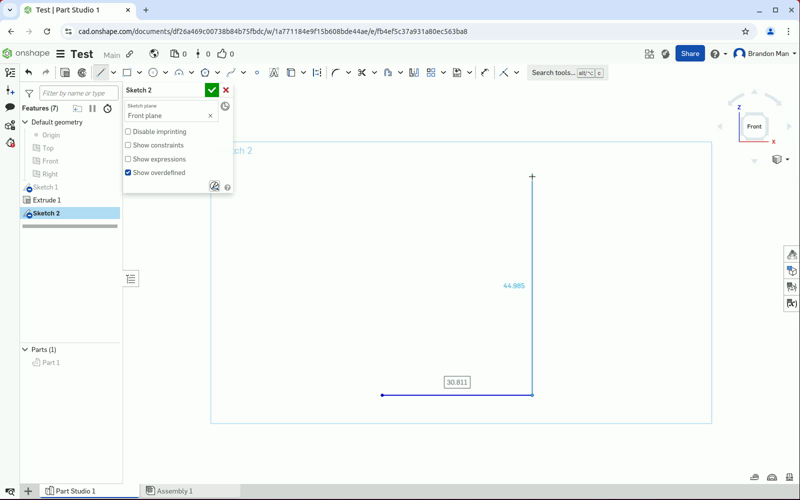
mouse_move(382, 176)
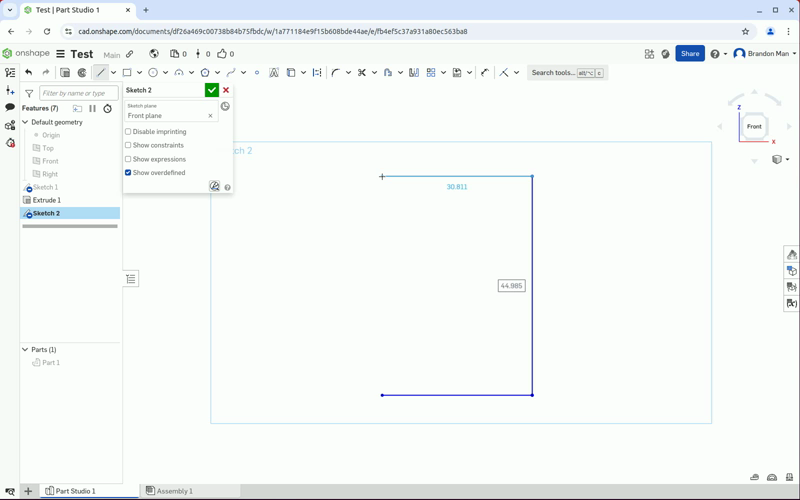
click(382, 176)
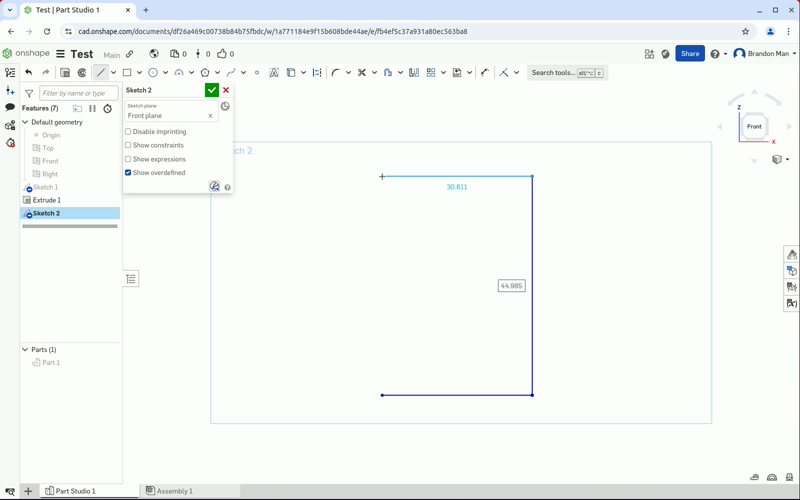
key_up(shift)
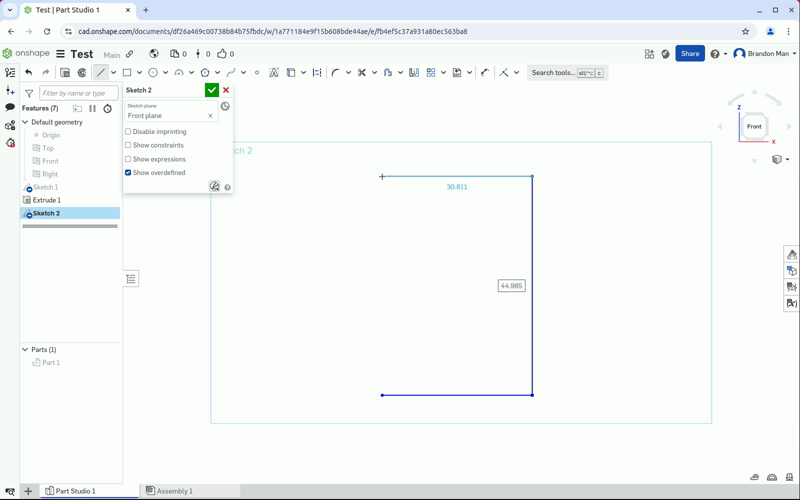
key_down(shift)
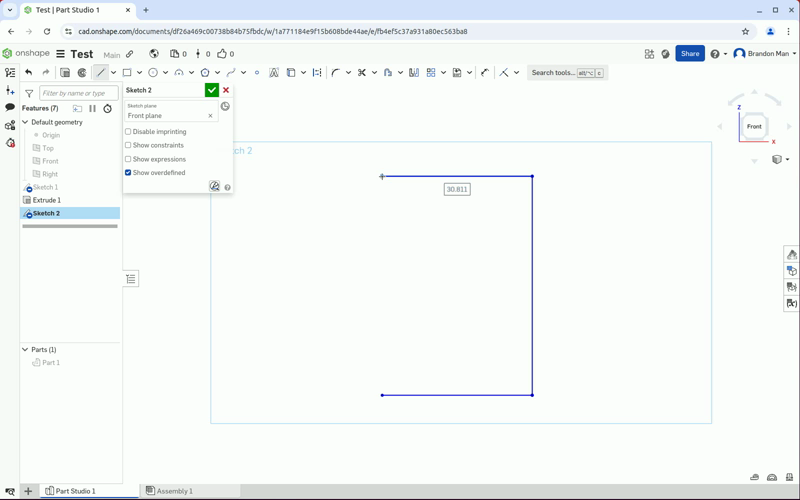
mouse_move(382, 395)
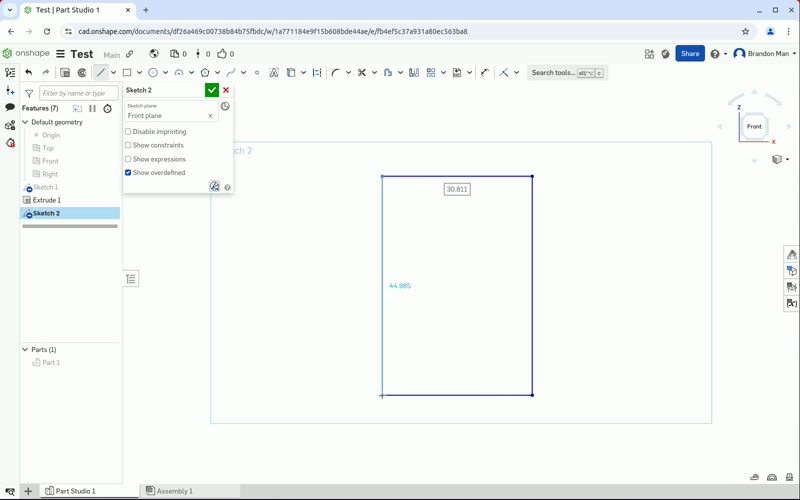
key_up(shift)
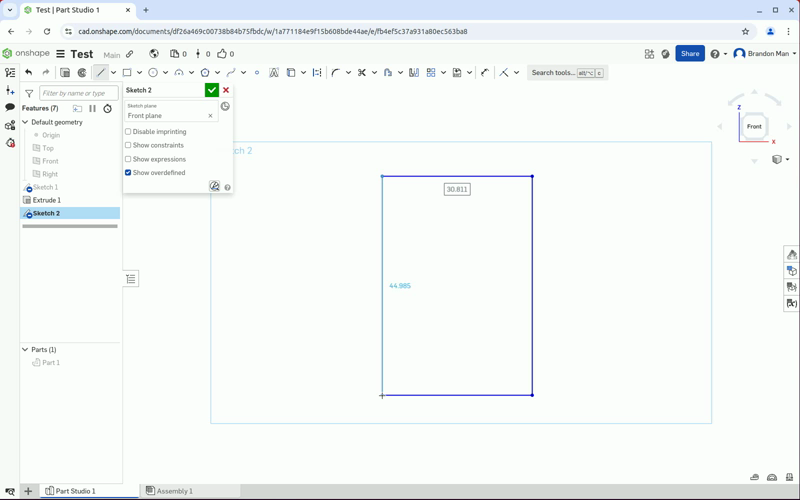
click(382, 395)
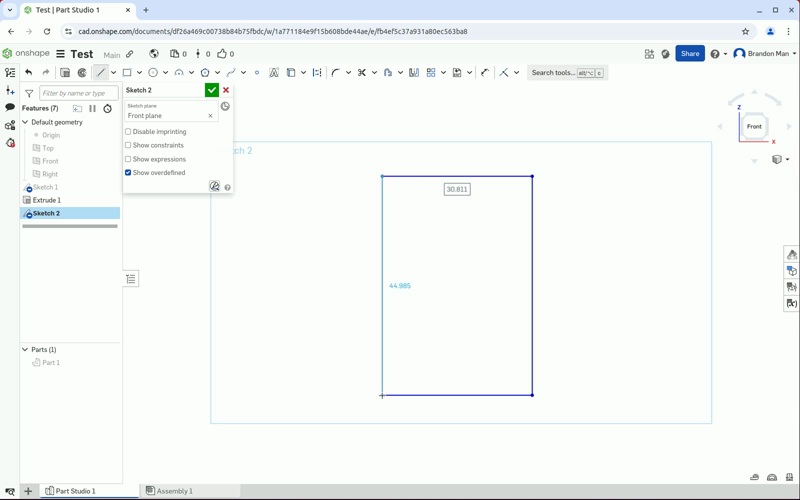
key(esc)
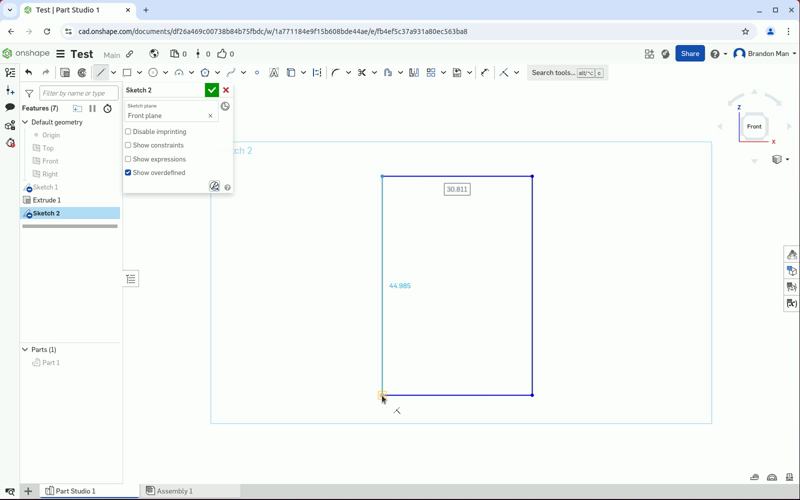
key(l)
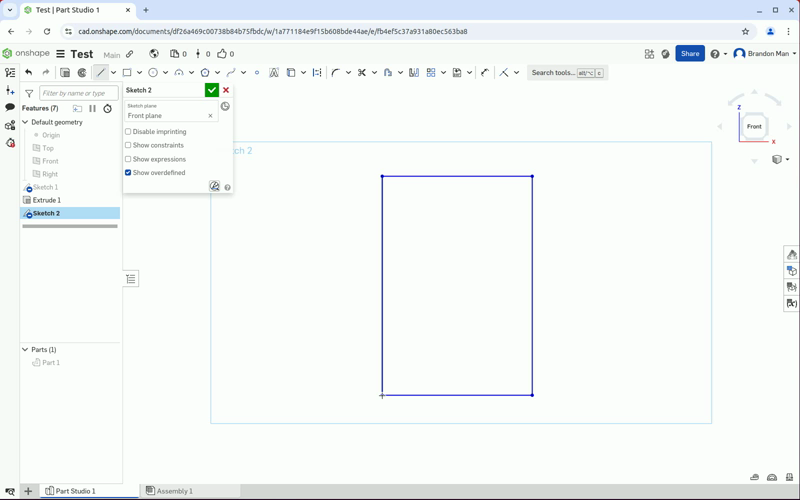
key_down(shift)
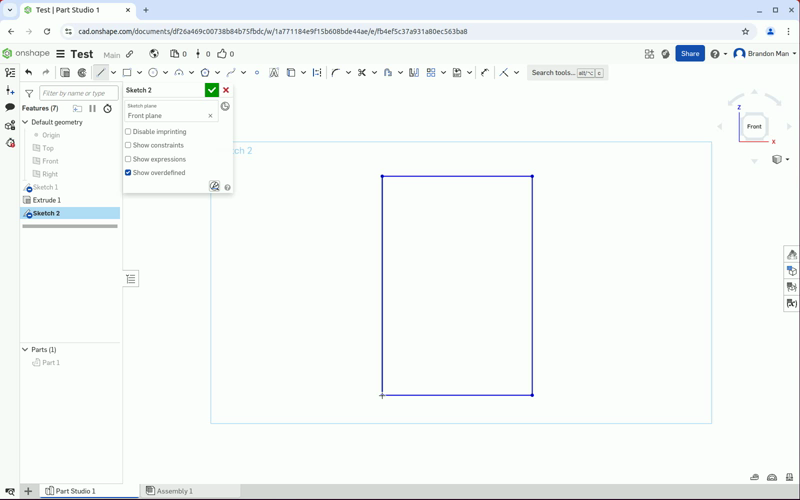
mouse_move(433, 204)
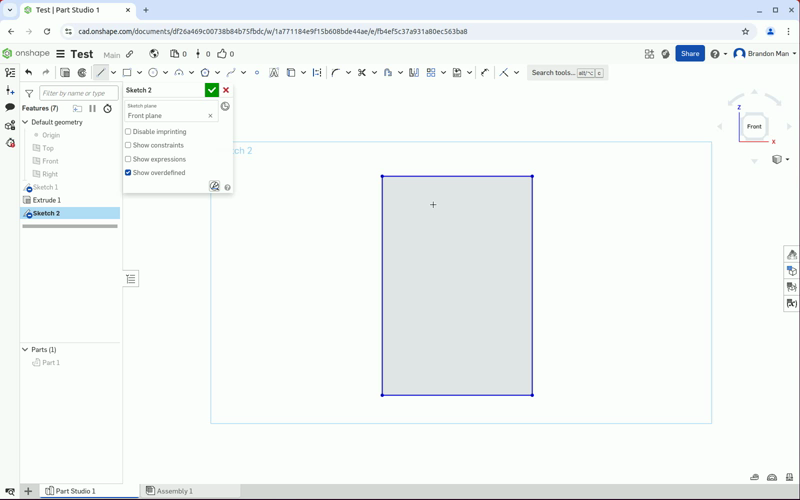
click(433, 204)
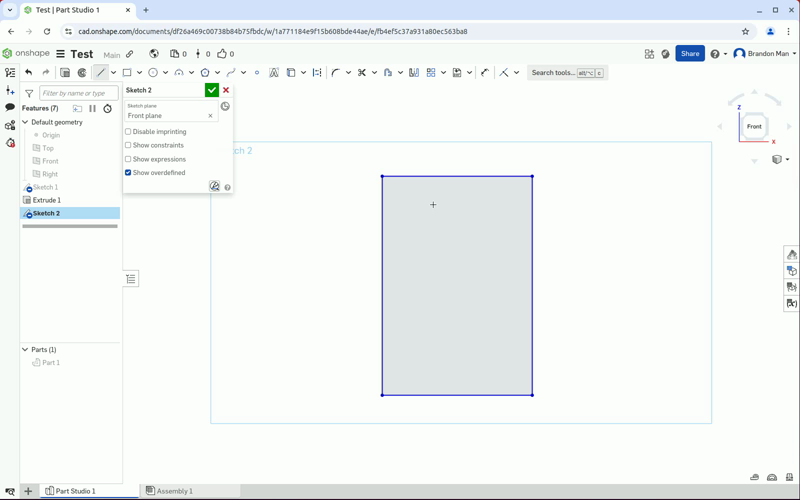
key_up(shift)
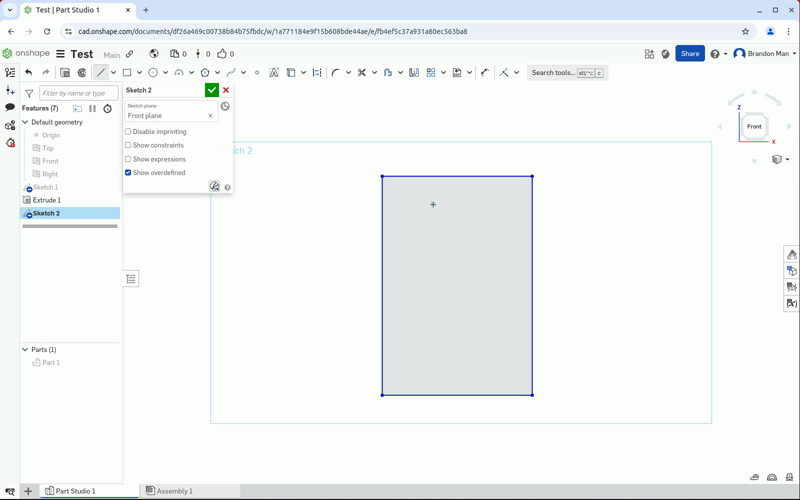
key_down(shift)
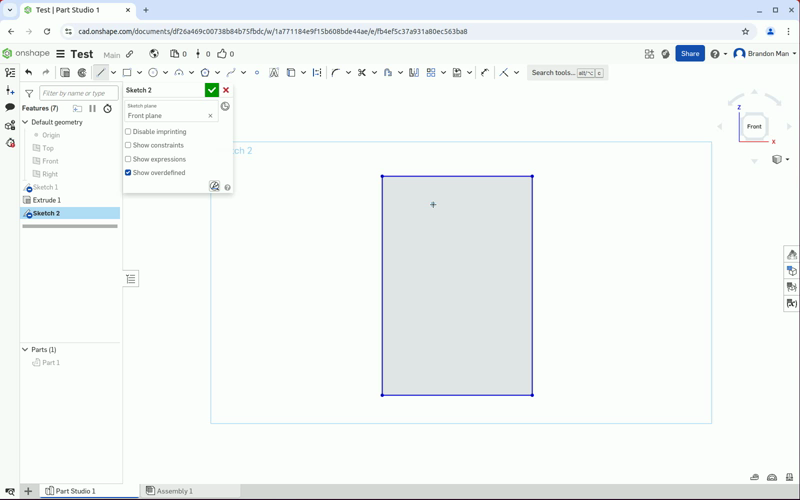
mouse_move(463, 204)
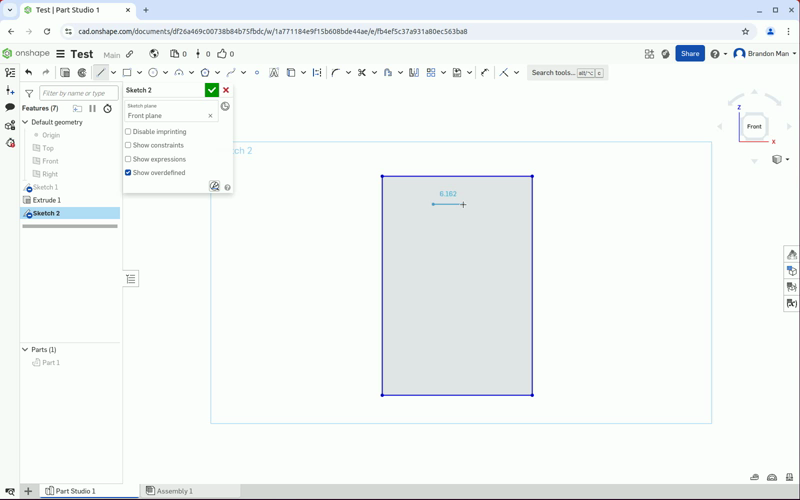
mouse_move(490, 204)
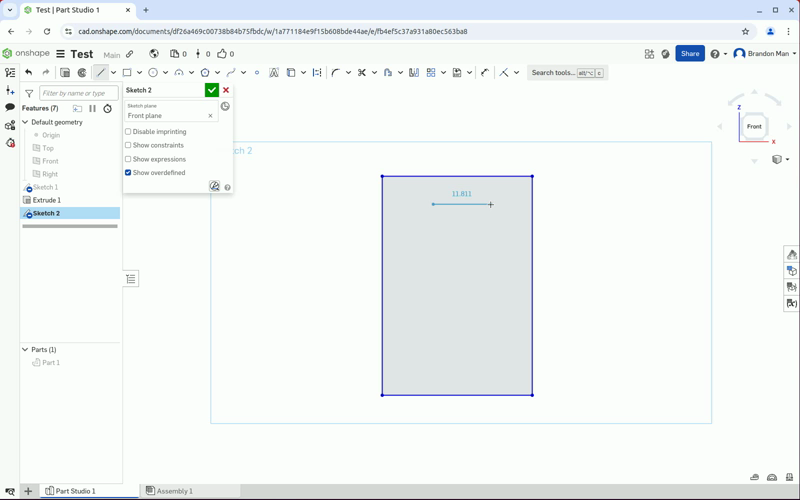
click(490, 204)
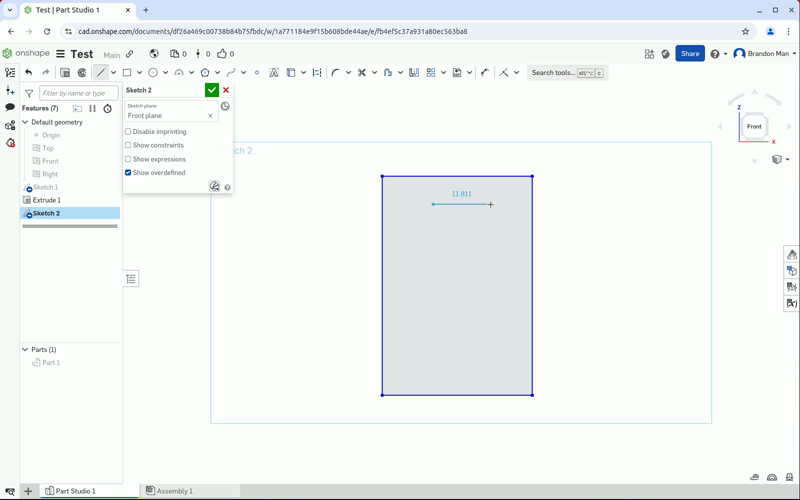
key_up(shift)
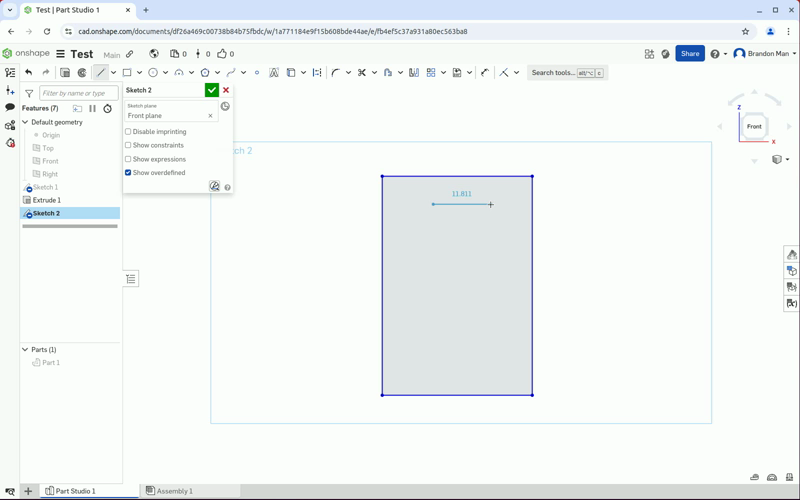
key_down(shift)
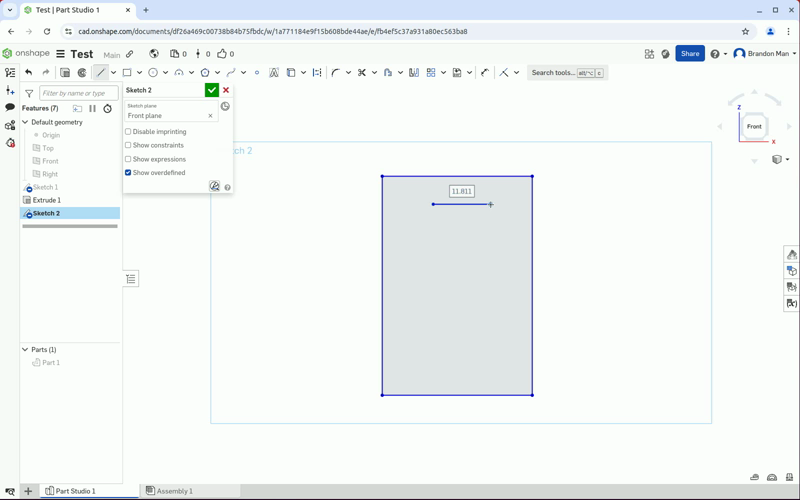
mouse_move(520, 204)
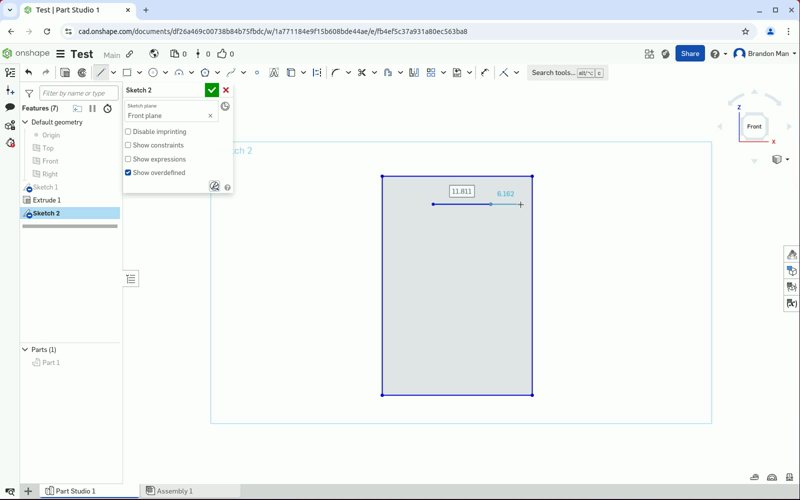
mouse_move(490, 190)
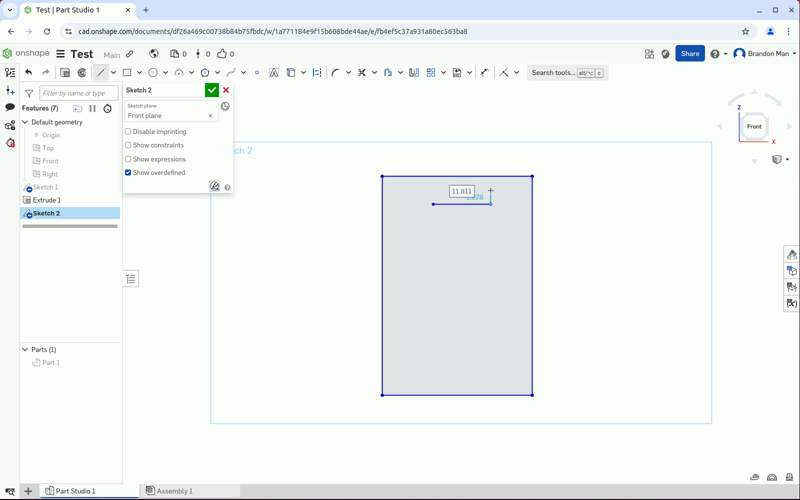
click(490, 190)
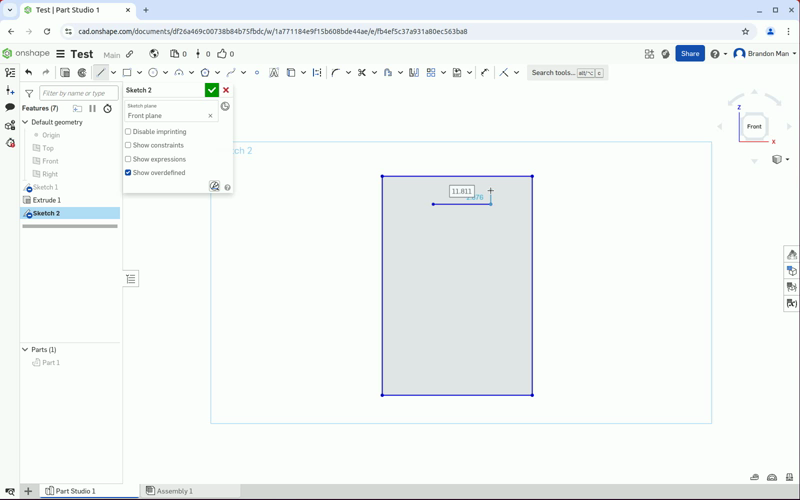
key_up(shift)
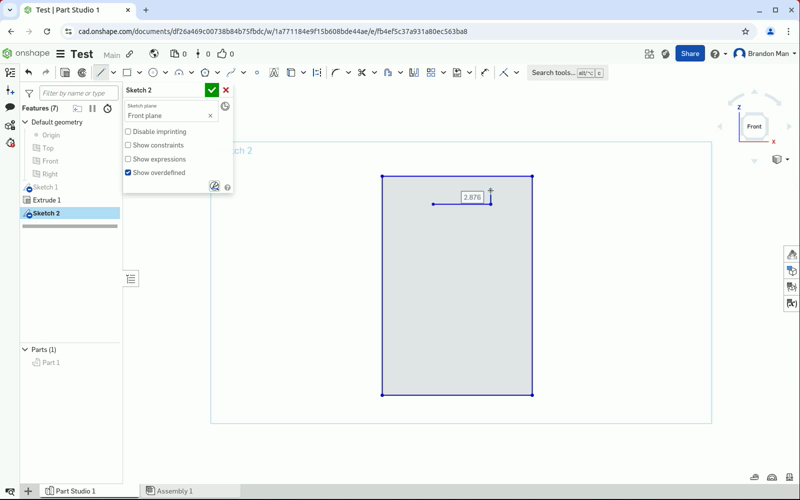
key_down(shift)
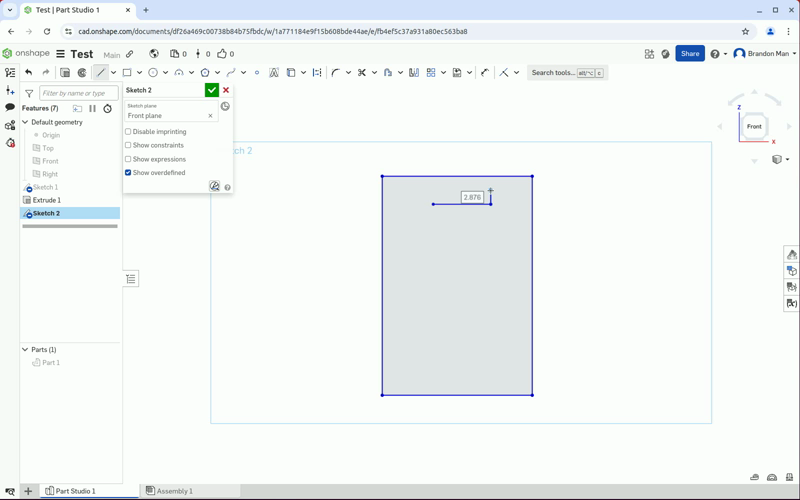
mouse_move(520, 190)
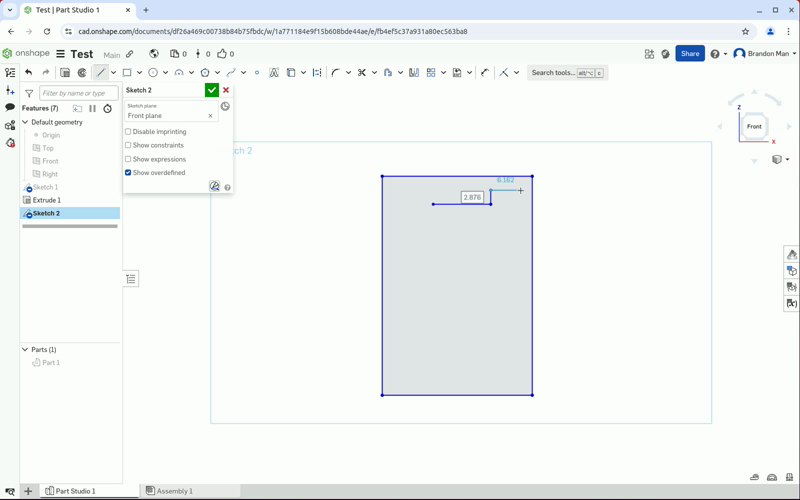
mouse_move(433, 190)
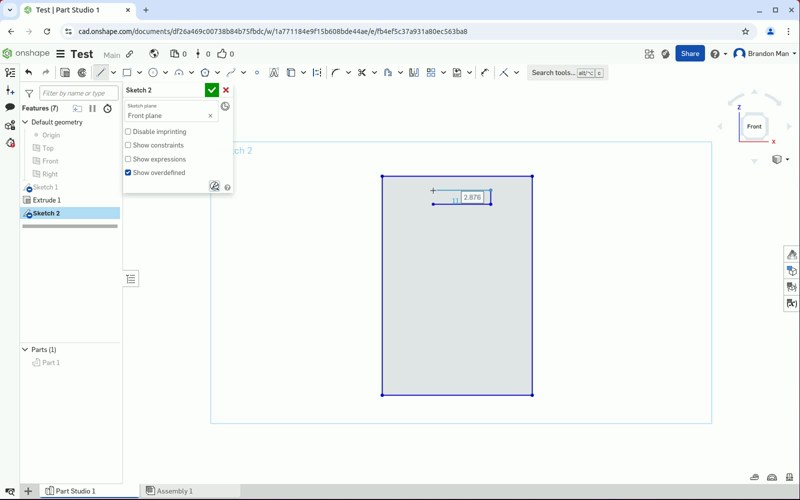
click(433, 190)
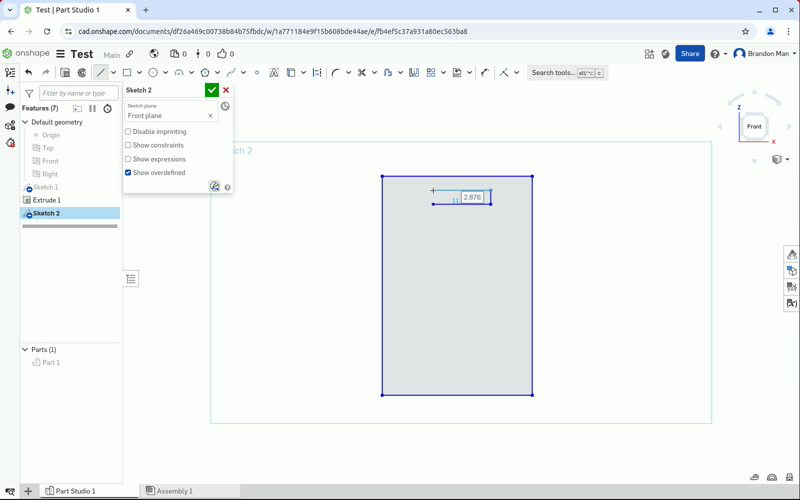
key_up(shift)
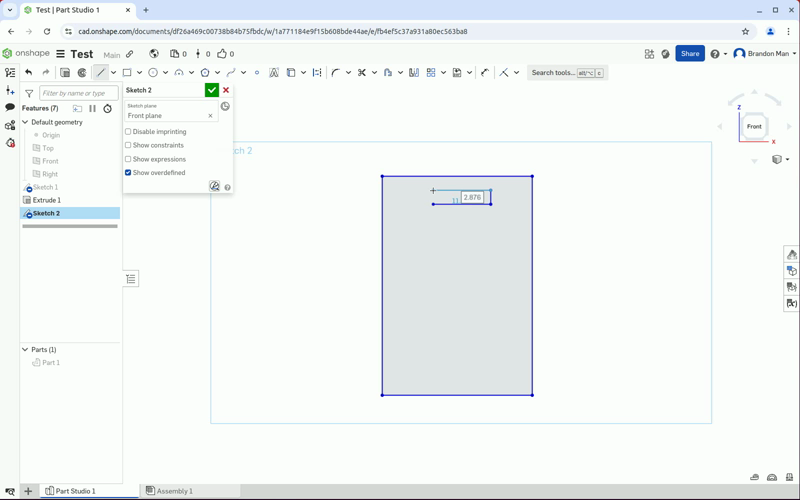
mouse_move(463, 190)
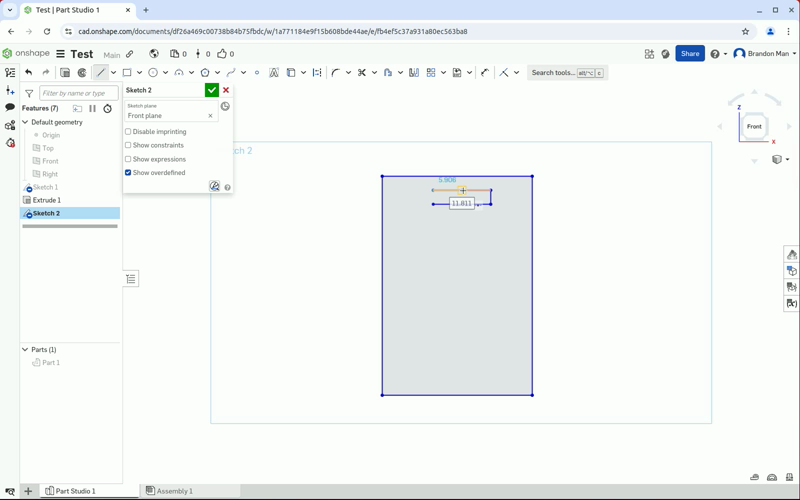
key_down(shift)
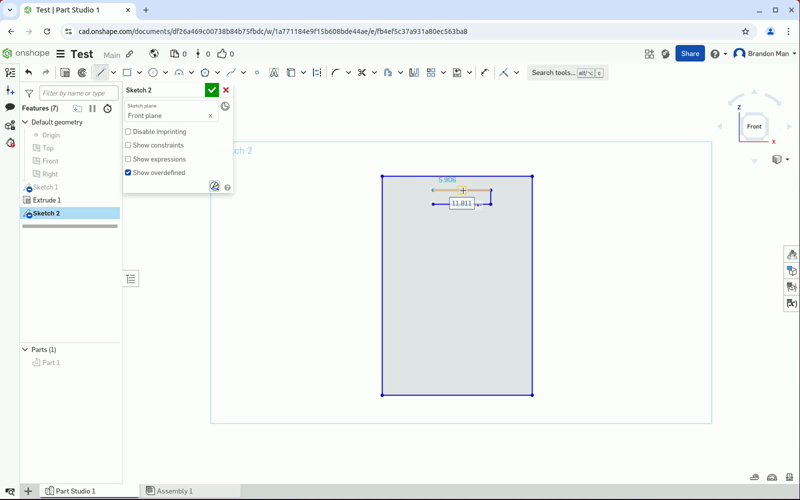
mouse_move(433, 204)
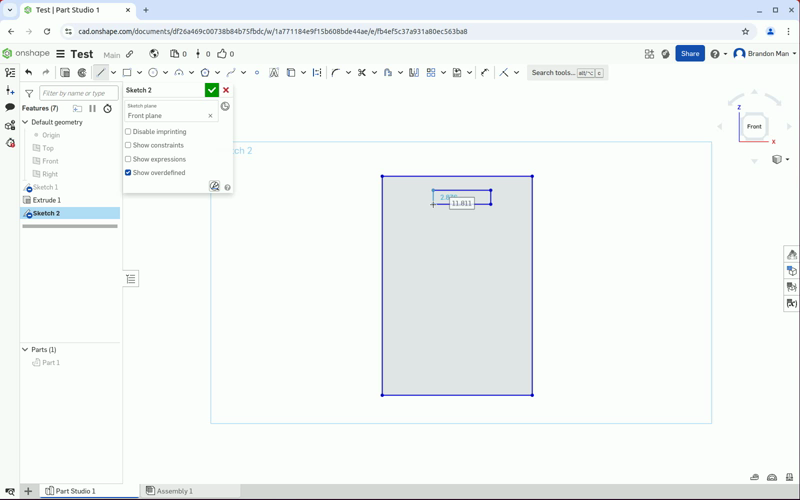
key_up(shift)
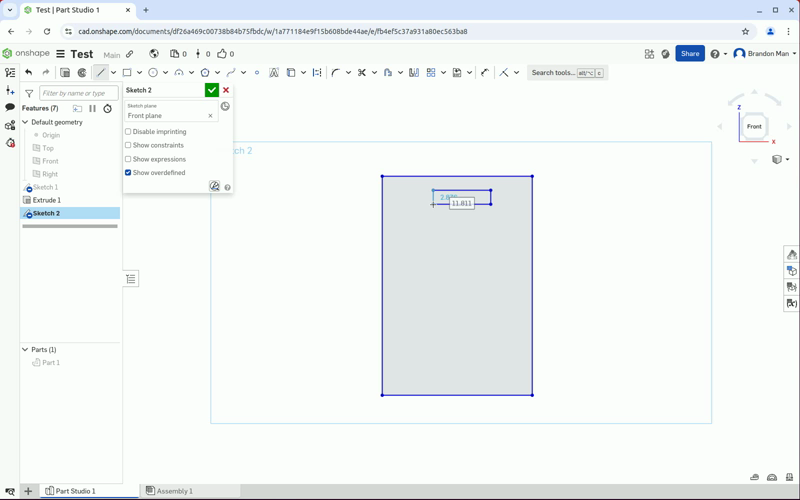
click(433, 204)
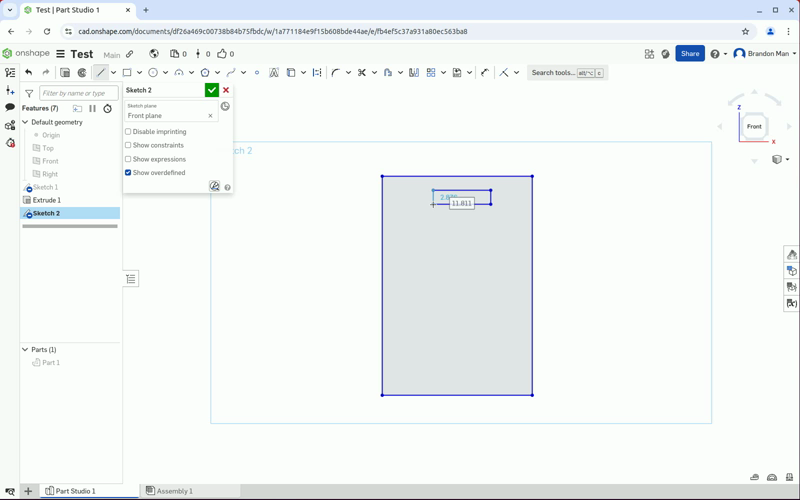
key(esc)
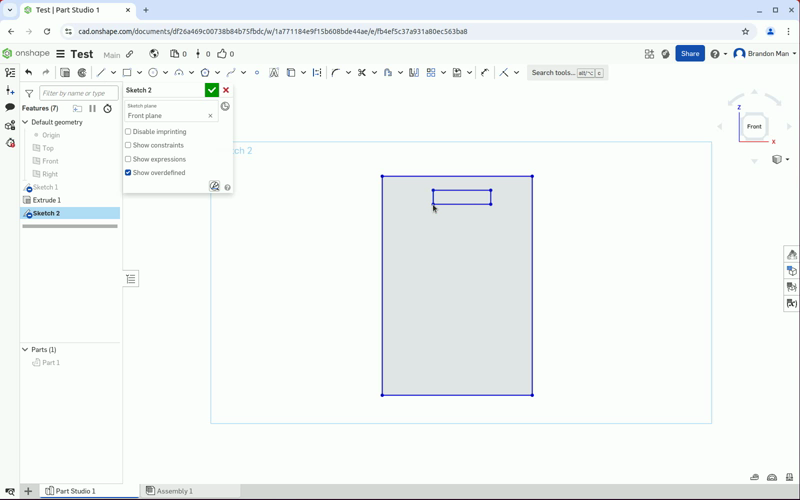
mouse_move(421, 243)
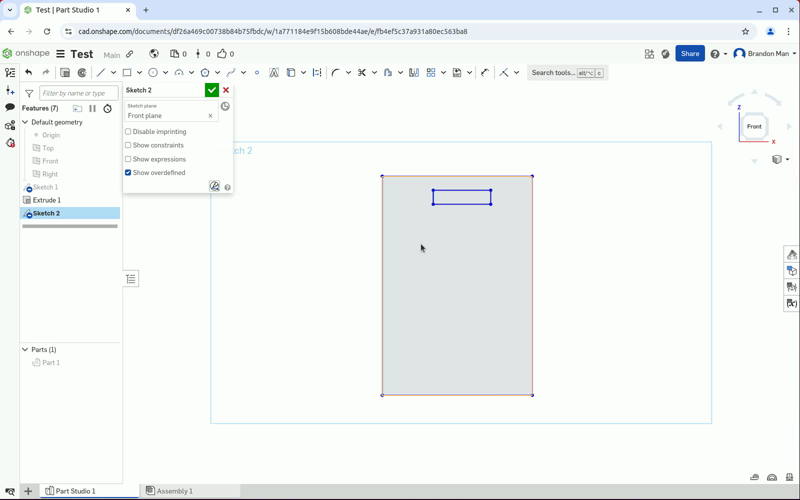
click(421, 243)
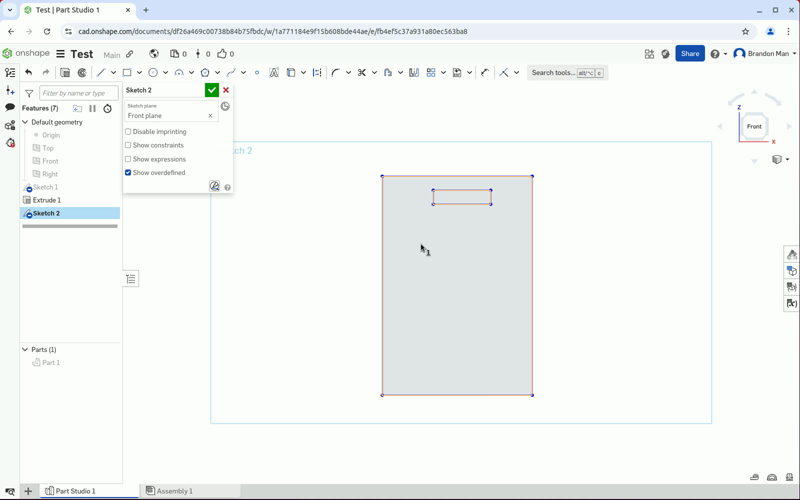
mouse_move(73, 352)
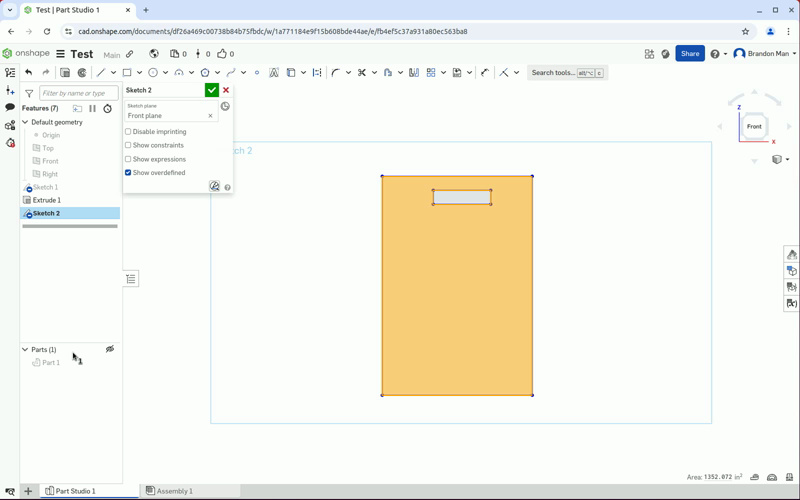
key(shift+y)
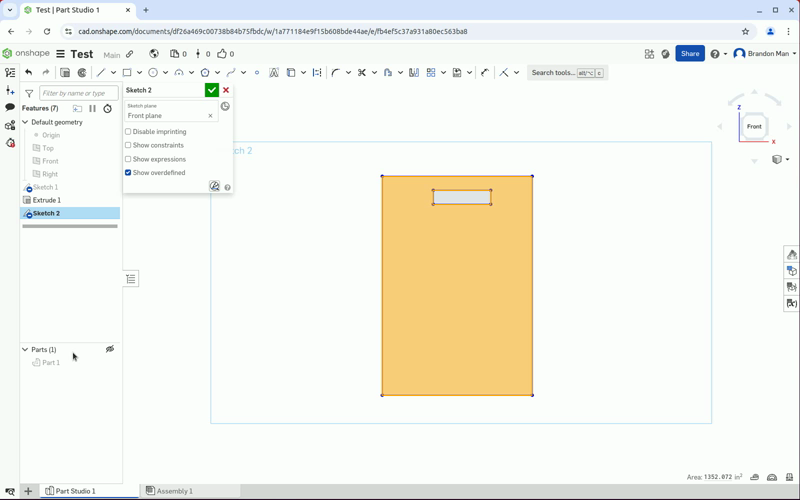
key(shift+e)
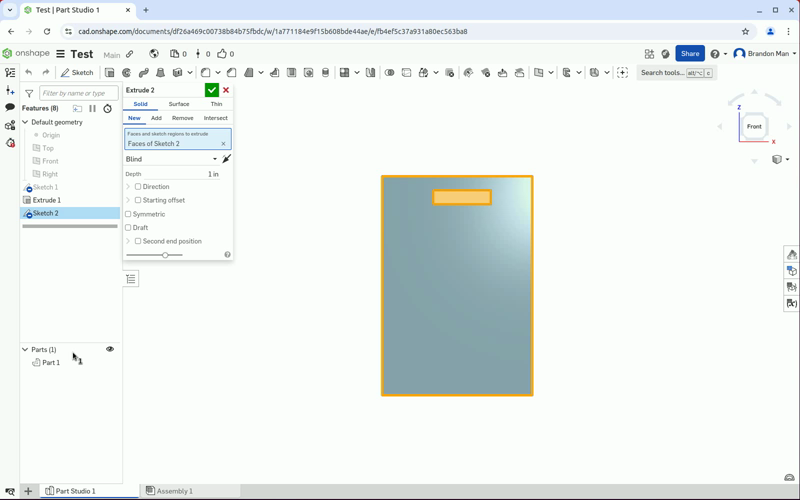
mouse_move(143, 106)
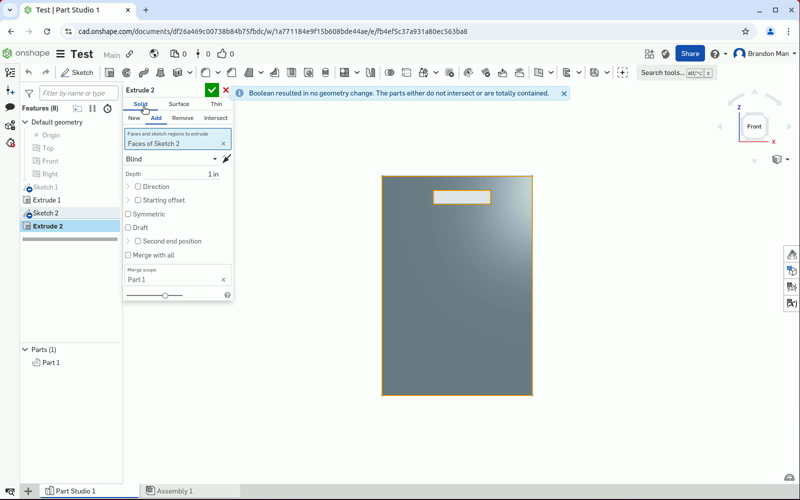
click(143, 106)
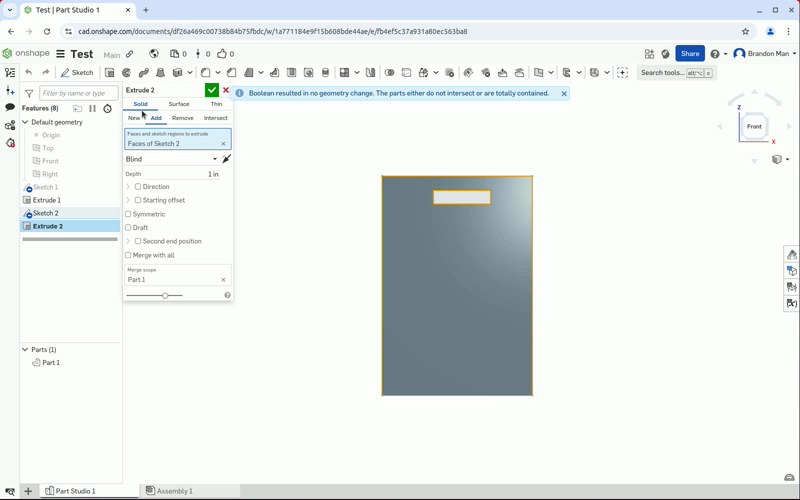
mouse_move(137, 120)
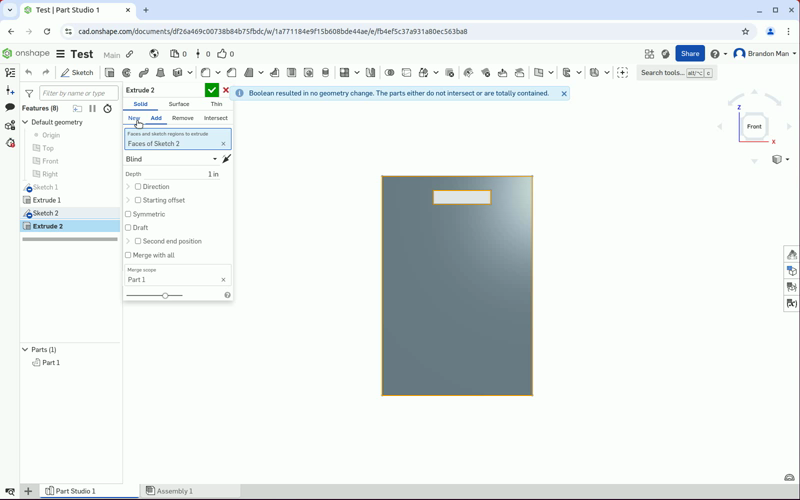
click(137, 120)
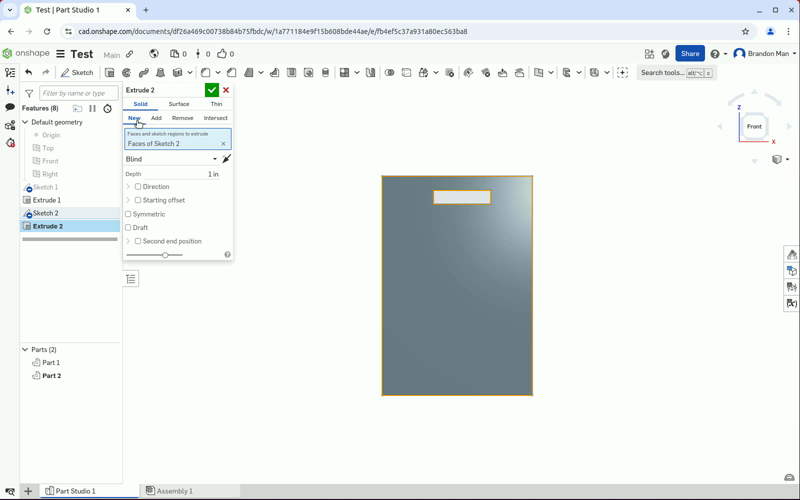
key(tab, 4)
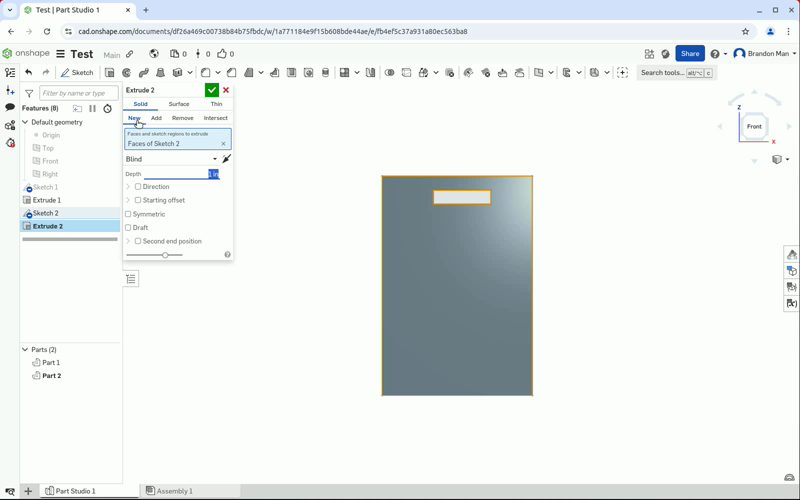
text(2.166)
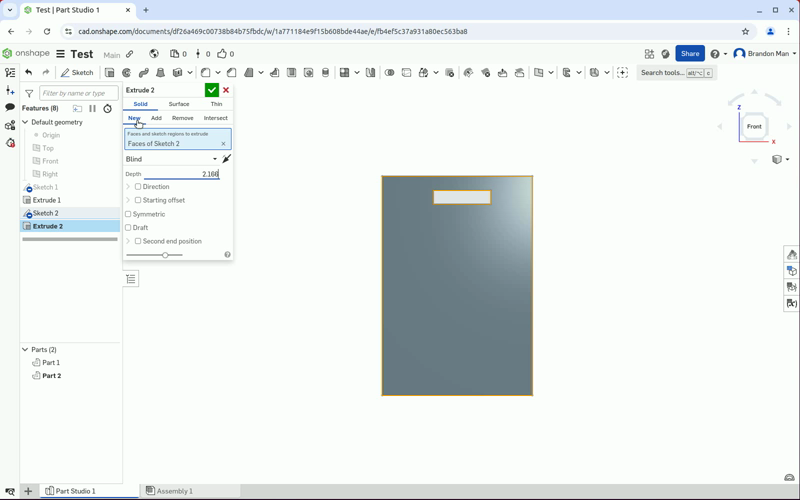
key(enter)
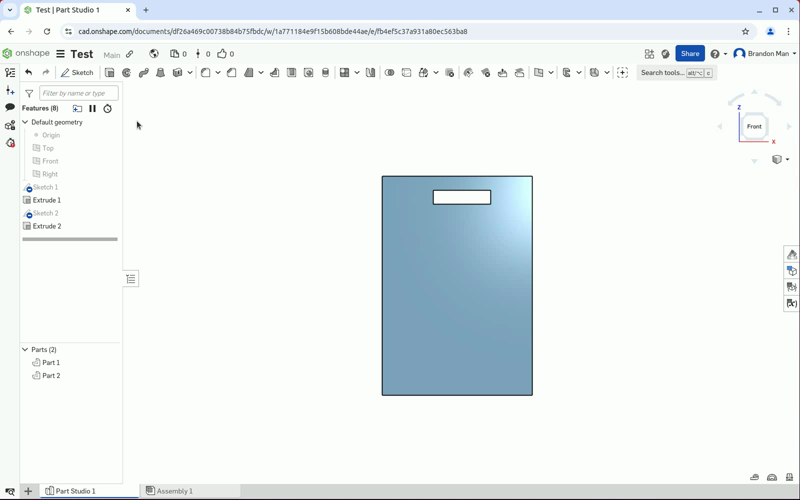
key(shift+h)
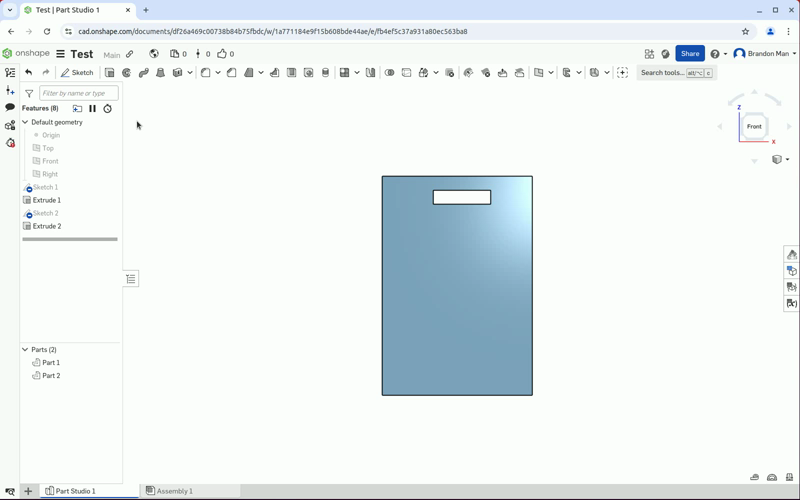
key(shift+h)
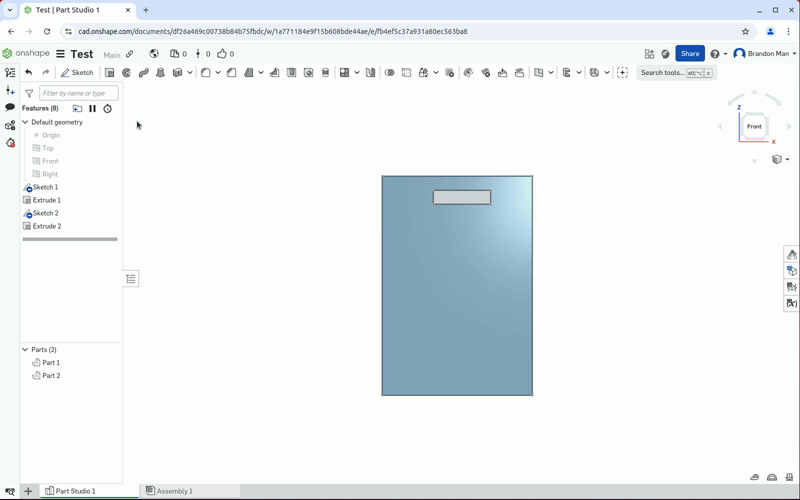
key(shift+7)
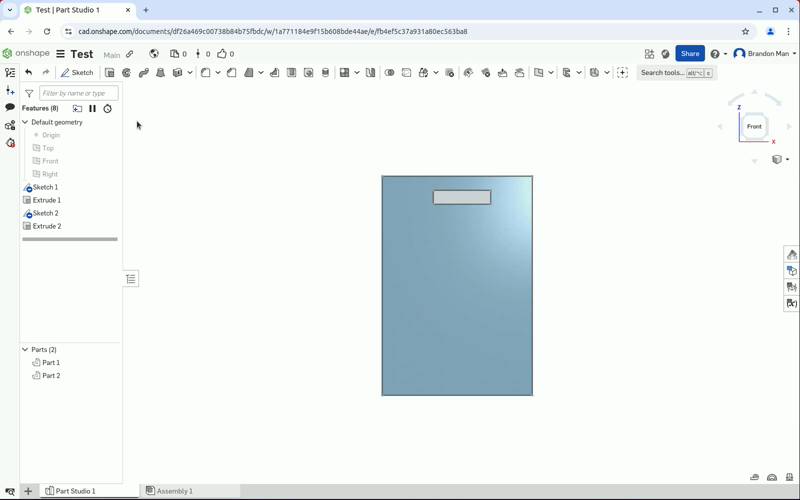
key(left, 2)
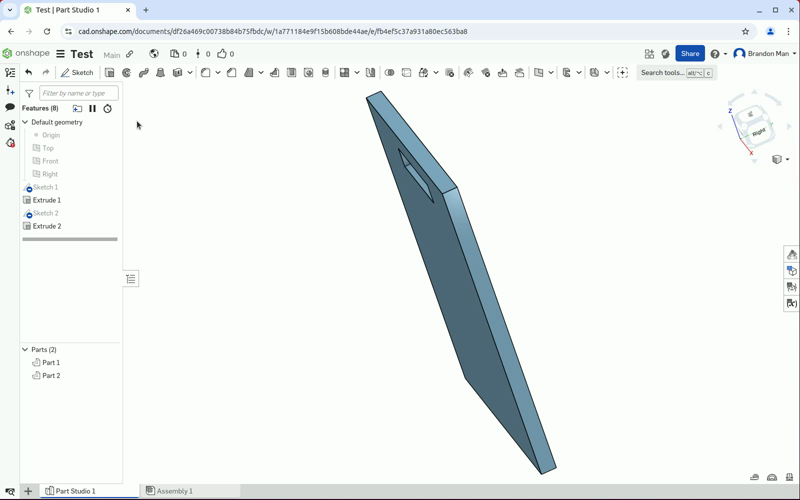
key(down, 2)
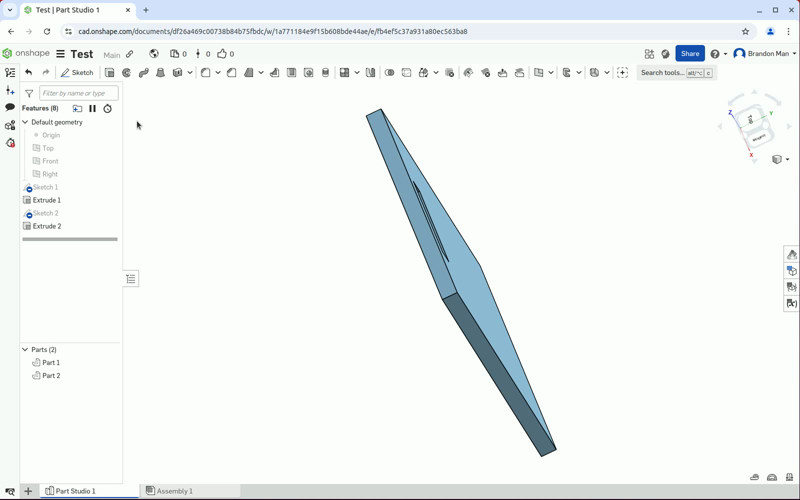
key(up, 2)
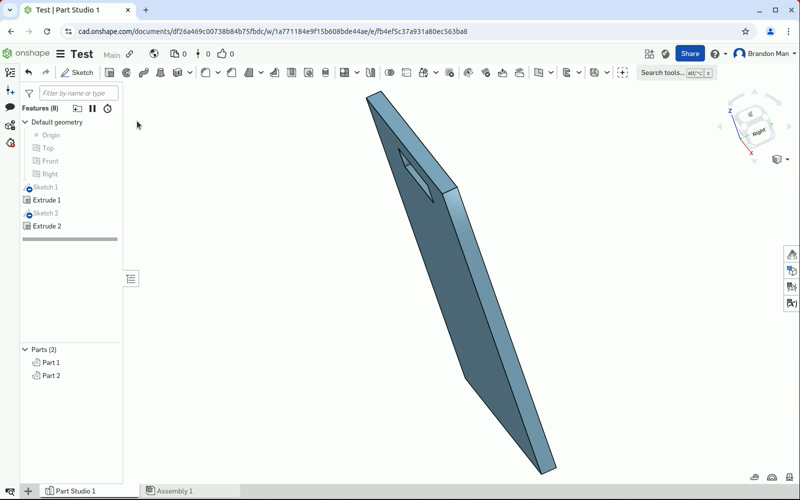
key(right, 2)
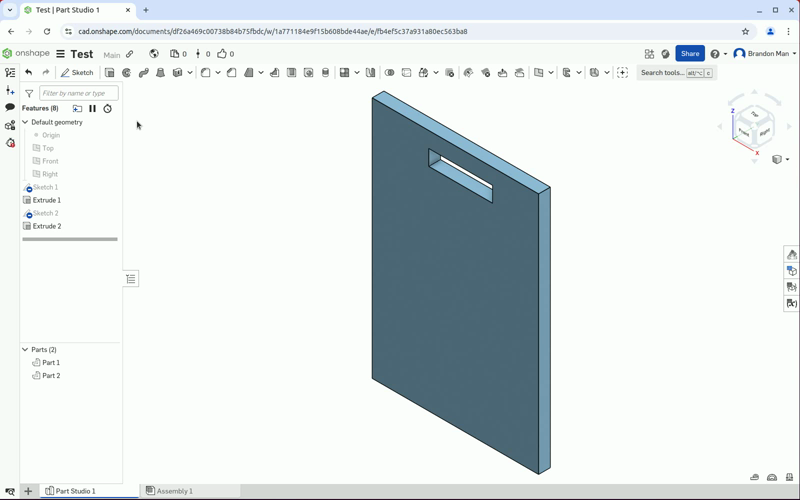
mouse_move(73, 189)
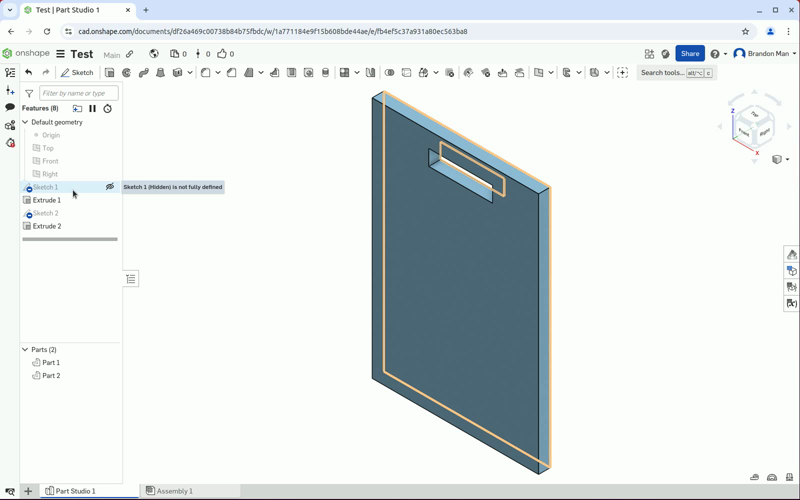
click(73, 189)